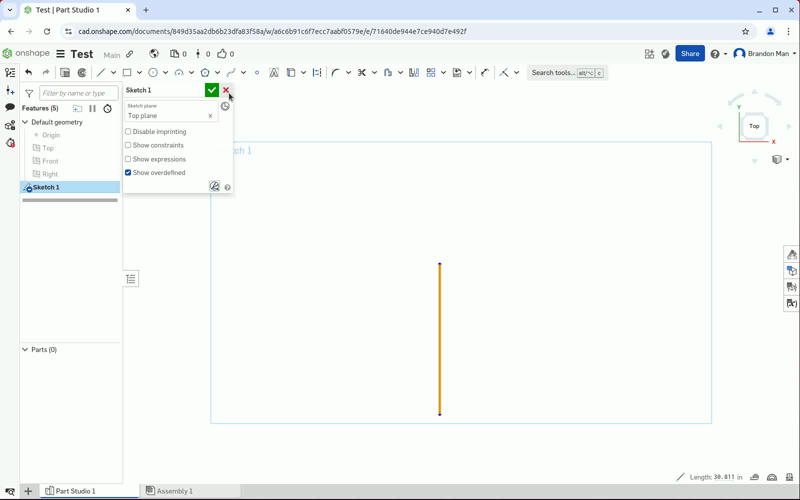
key(shift+h)
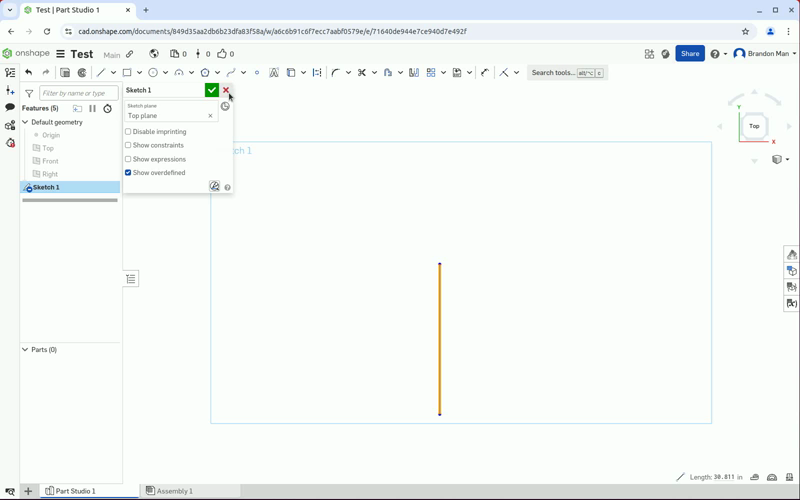
key(shift+s)
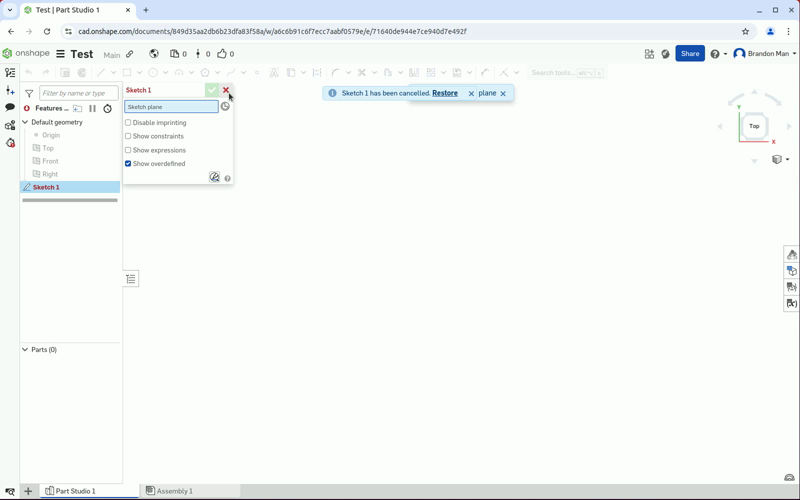
mouse_move(73, 150)
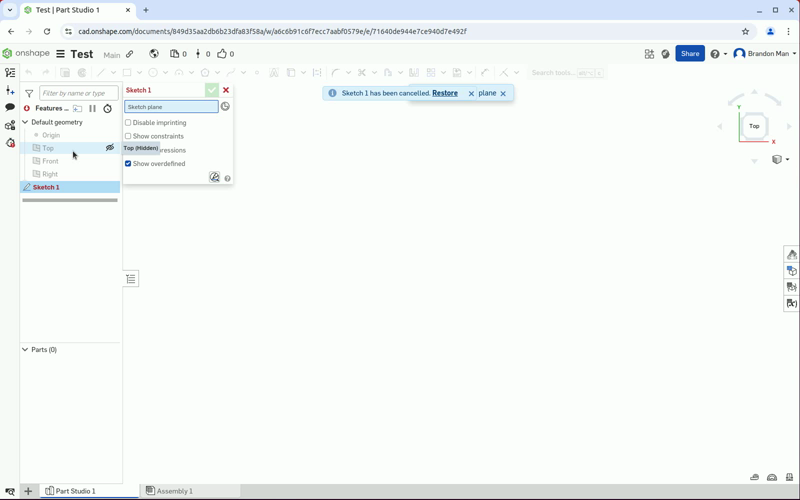
click(73, 150)
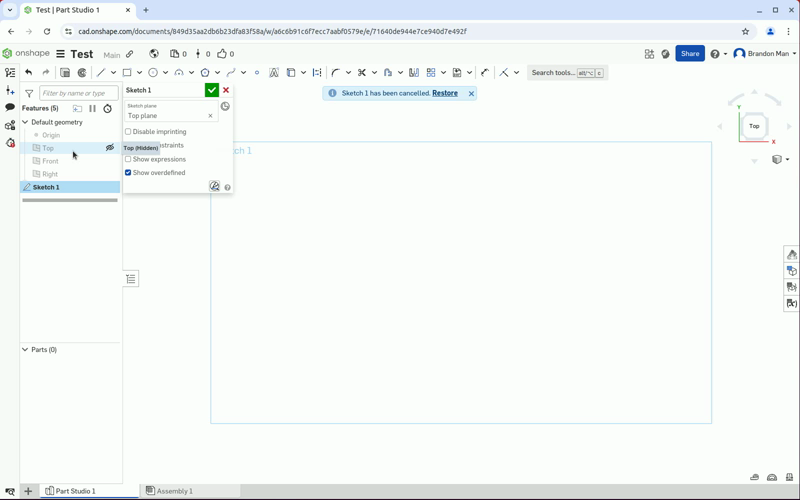
mouse_move(73, 352)
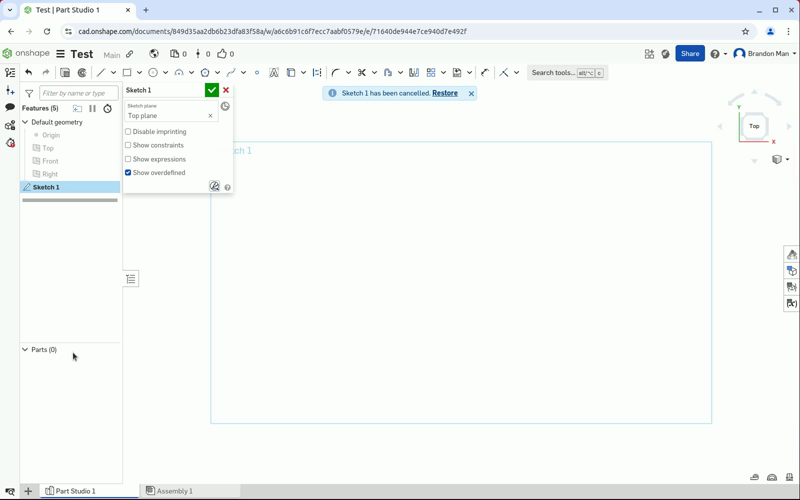
key(y)
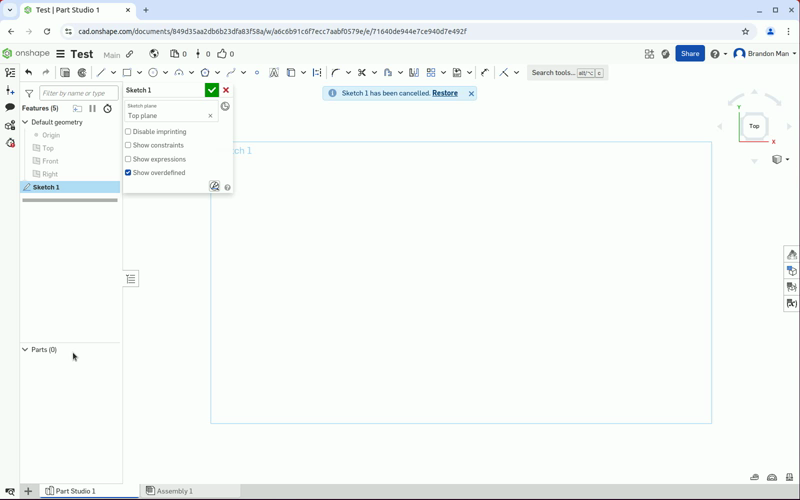
key(c)
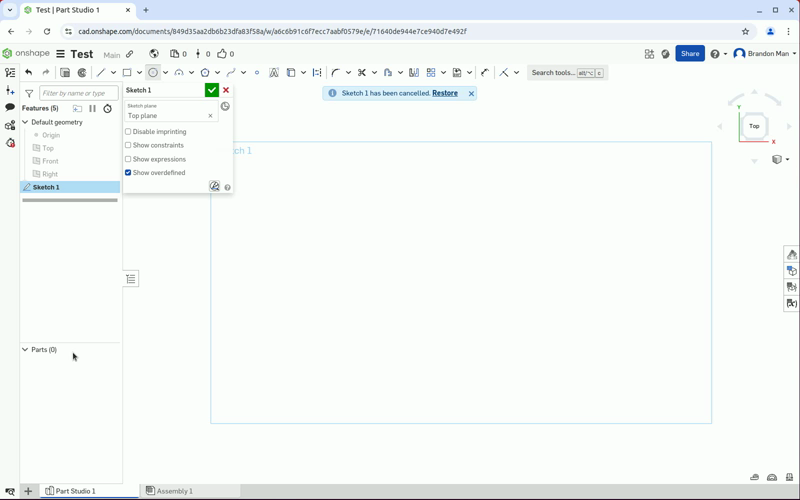
key_down(shift)
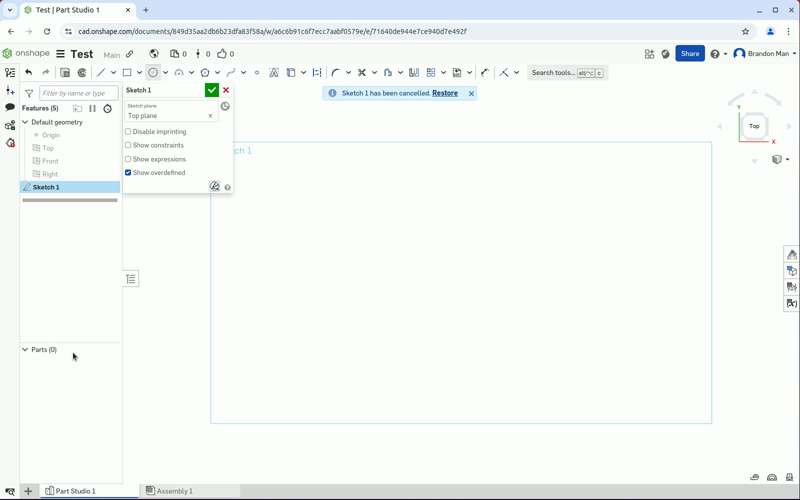
mouse_move(461, 282)
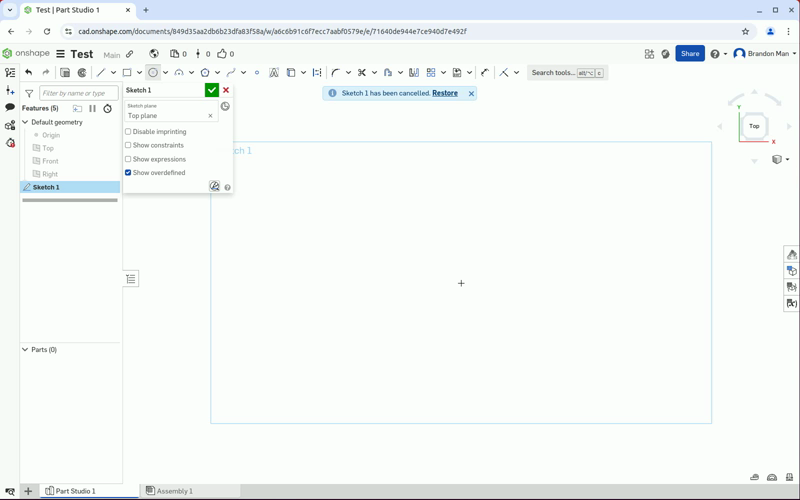
click(461, 282)
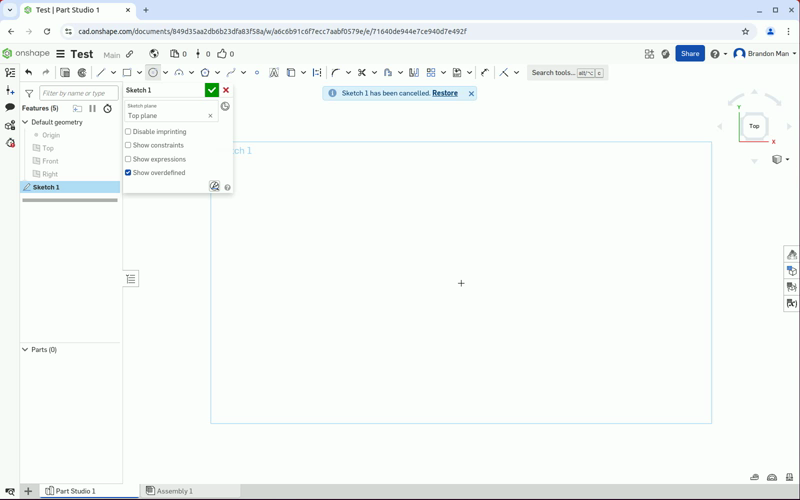
key_up(shift)
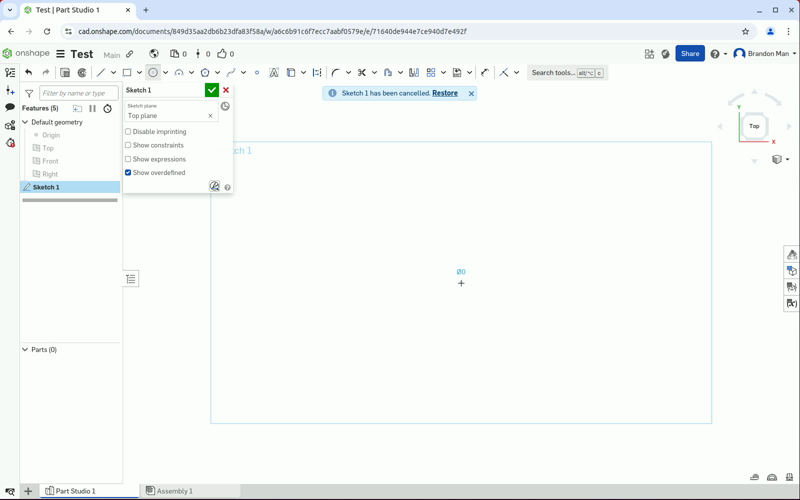
mouse_move(574, 282)
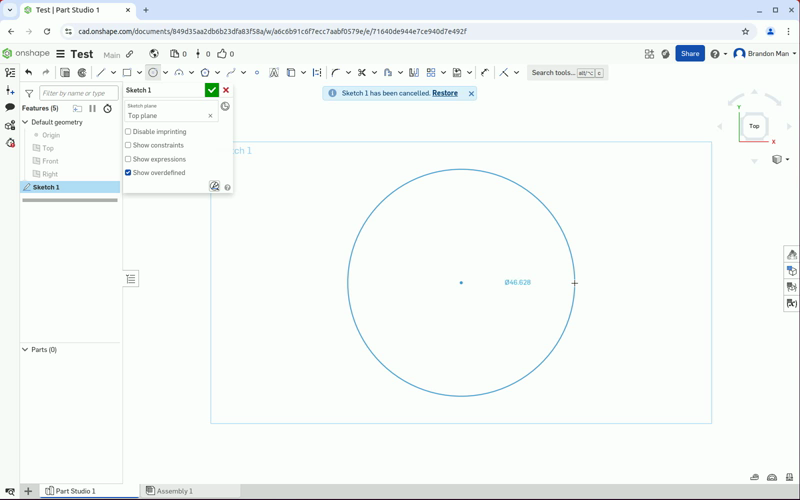
click(574, 282)
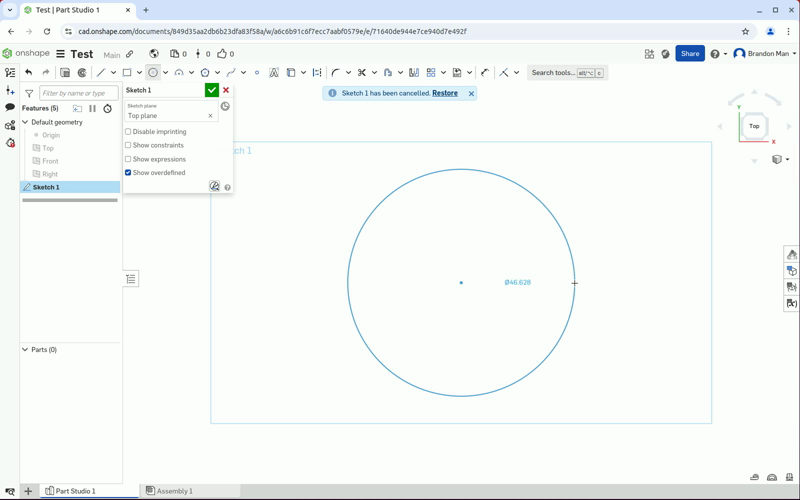
key(esc)
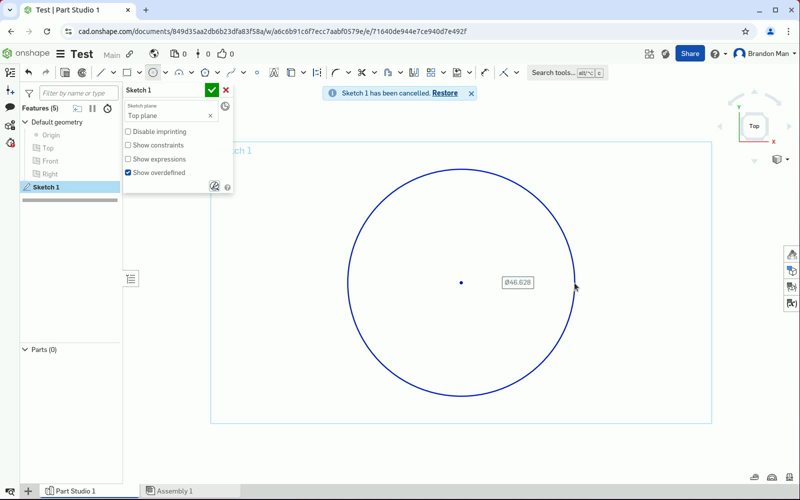
mouse_move(541, 314)
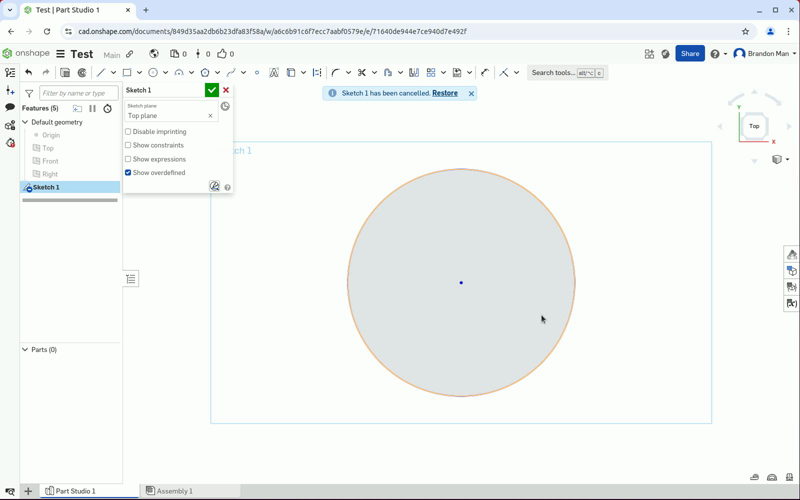
click(541, 314)
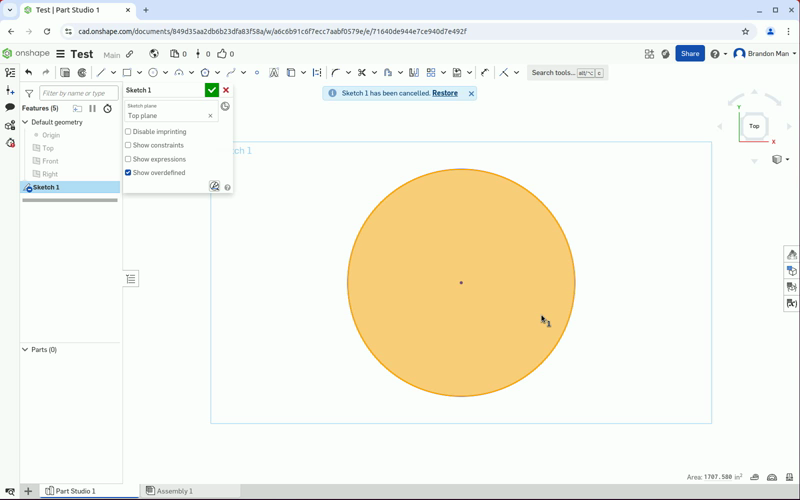
mouse_move(73, 352)
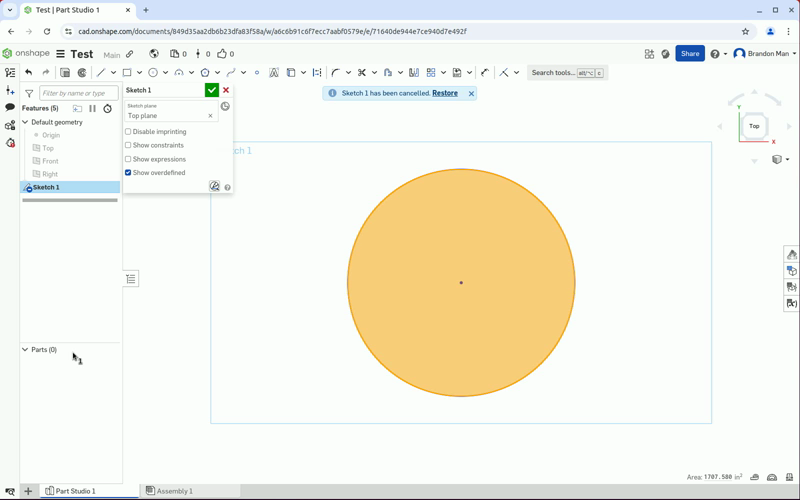
key(shift+y)
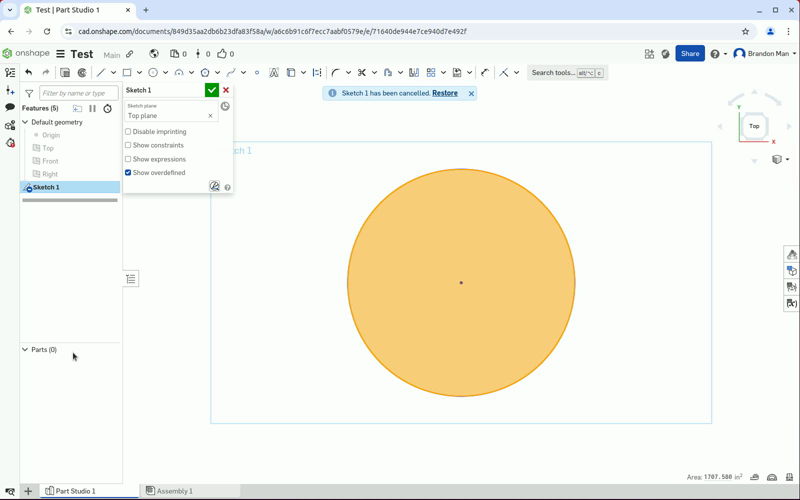
key(shift+e)
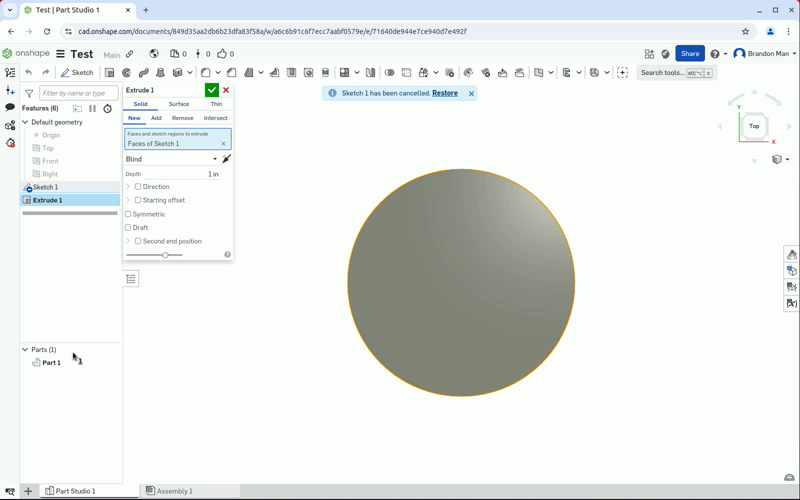
mouse_move(143, 106)
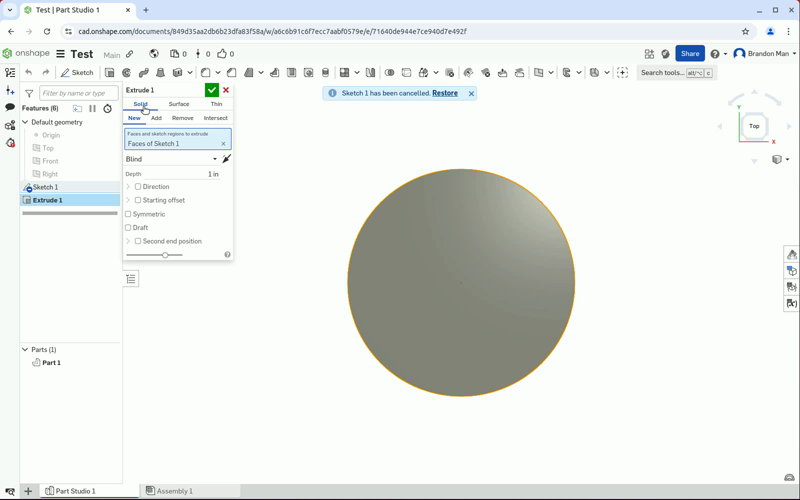
click(143, 106)
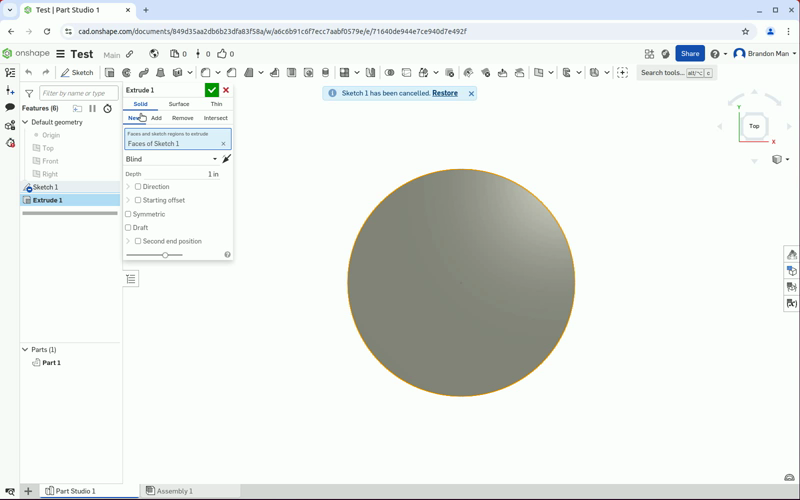
mouse_move(137, 120)
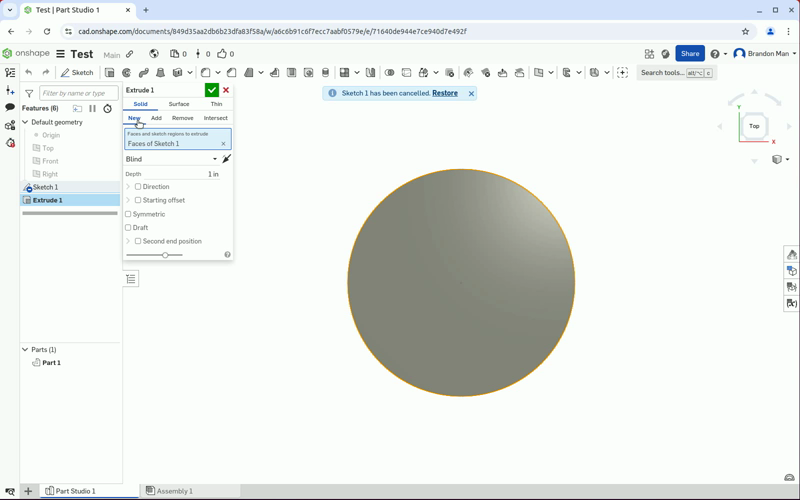
click(137, 120)
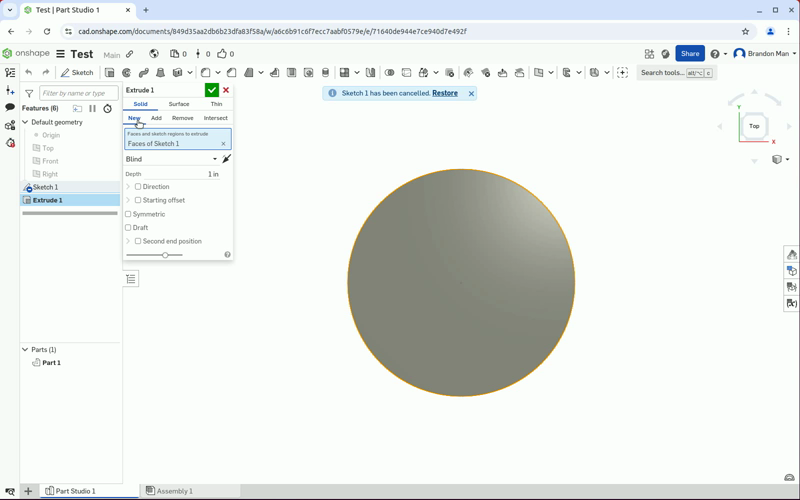
key(tab, 4)
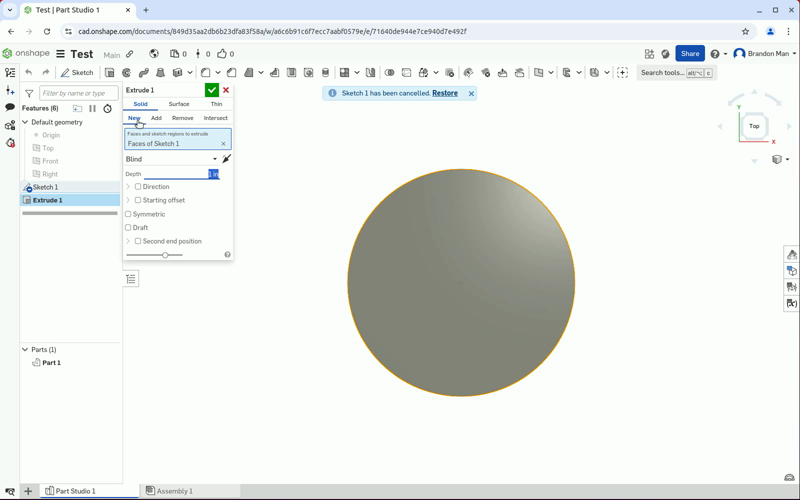
text(17.331)
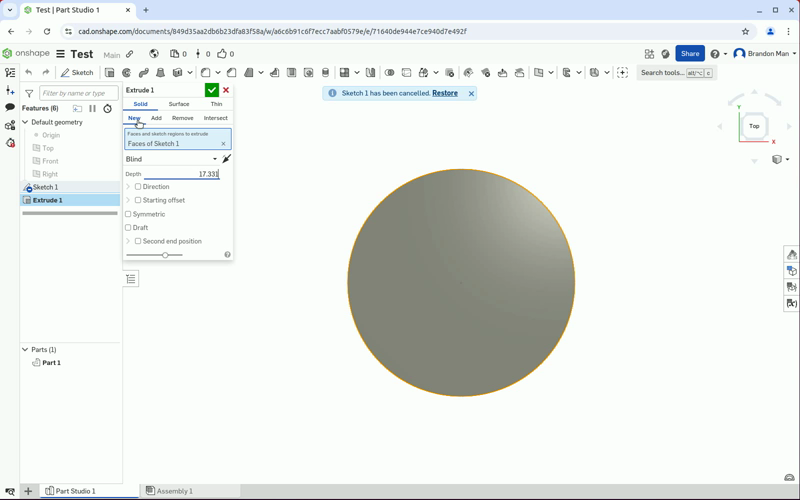
key(enter)
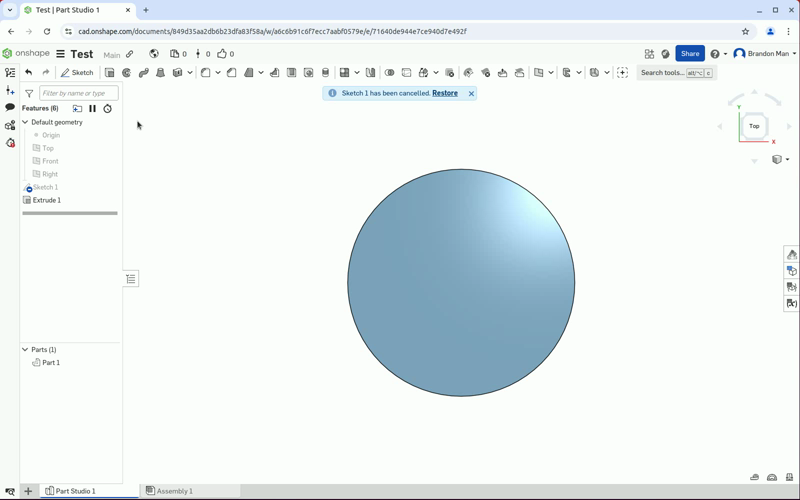
key(shift+h)
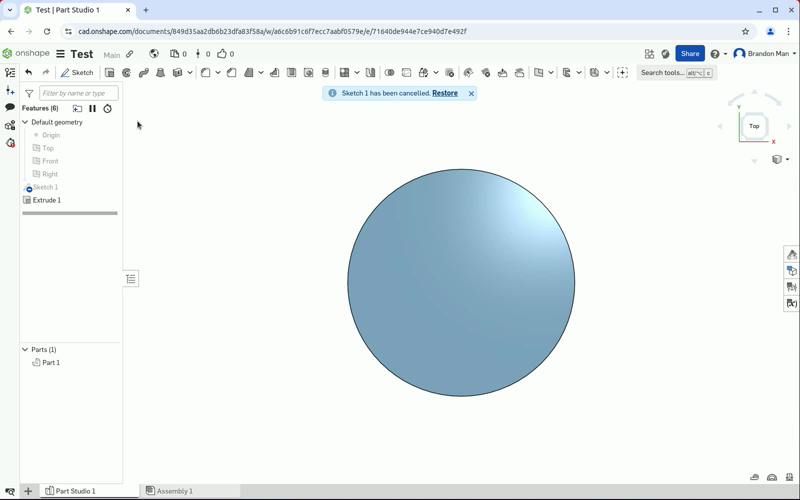
key(shift+h)
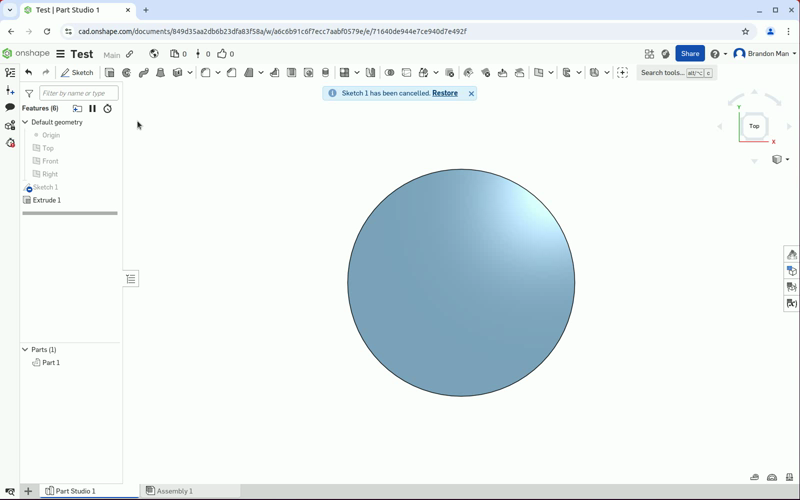
mouse_move(73, 189)
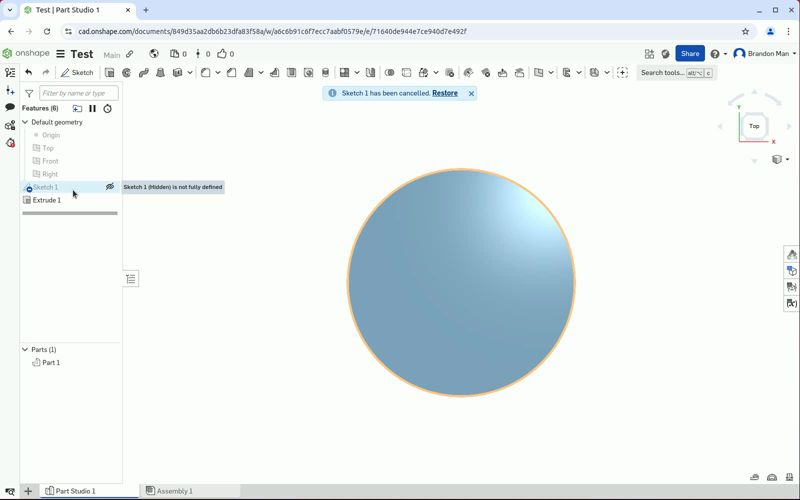
click(73, 189)
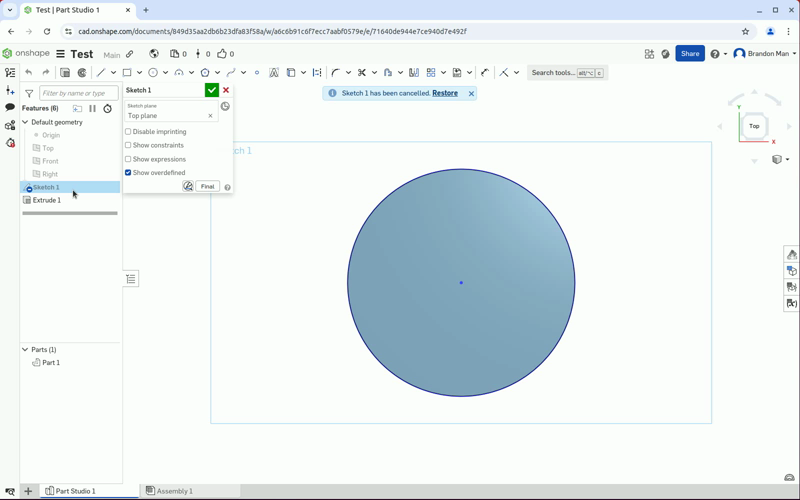
mouse_move(229, 92)
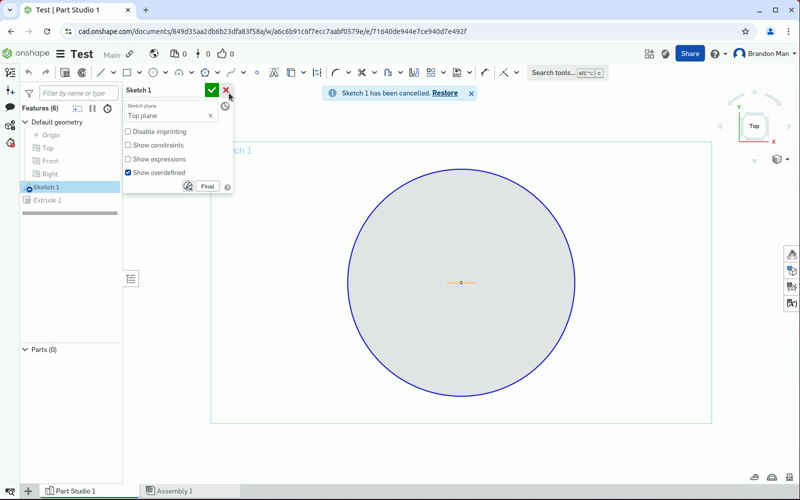
click(229, 92)
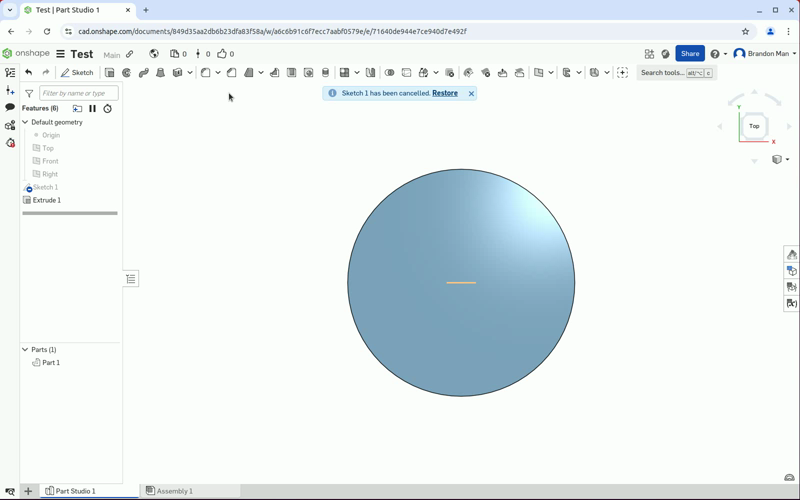
mouse_move(541, 75)
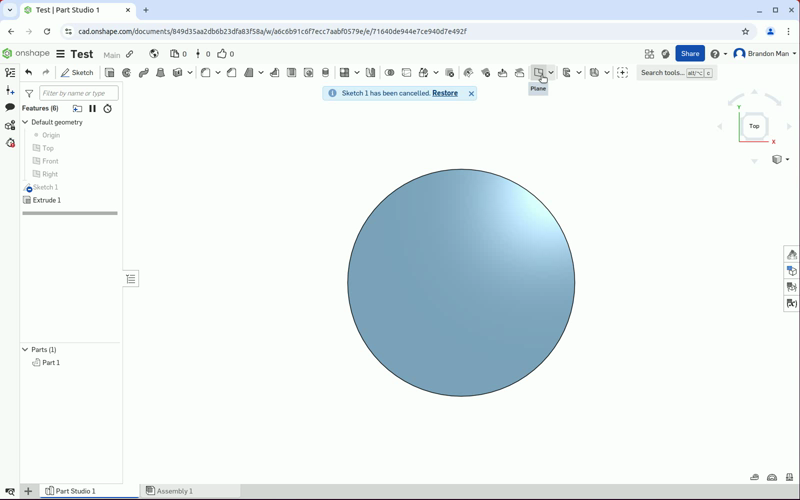
click(541, 75)
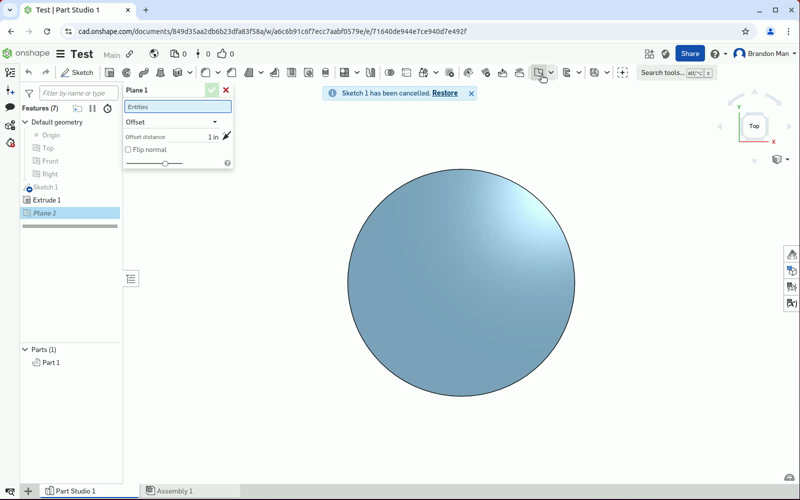
mouse_move(73, 150)
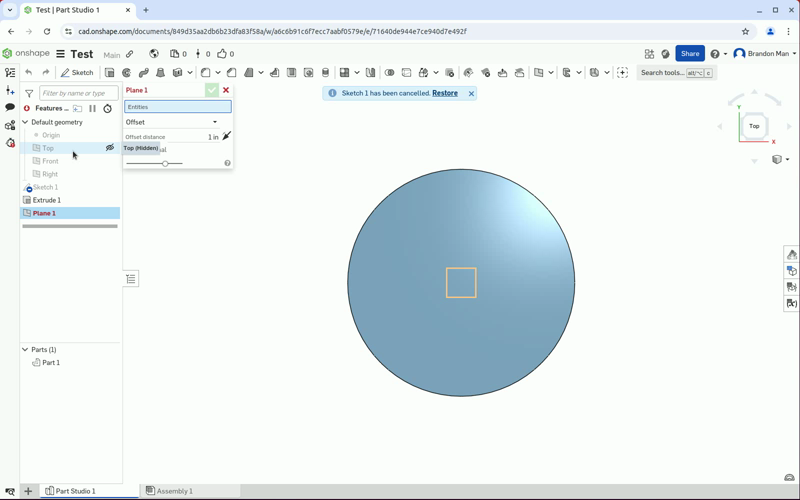
click(73, 150)
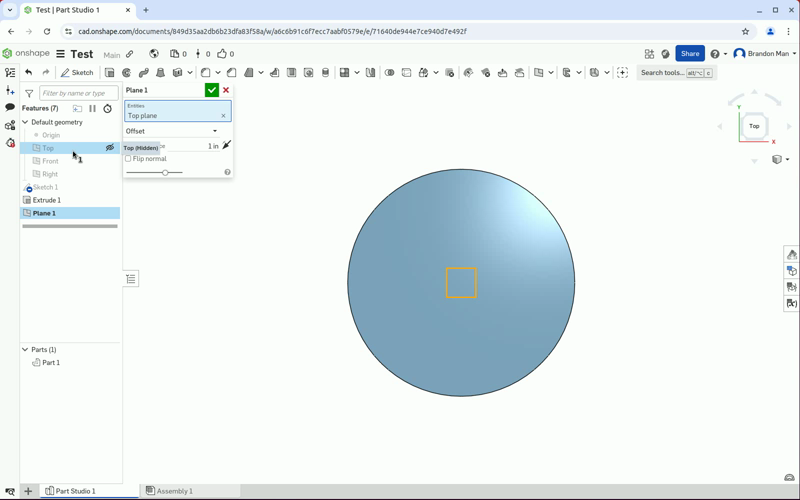
key(tab, 2)
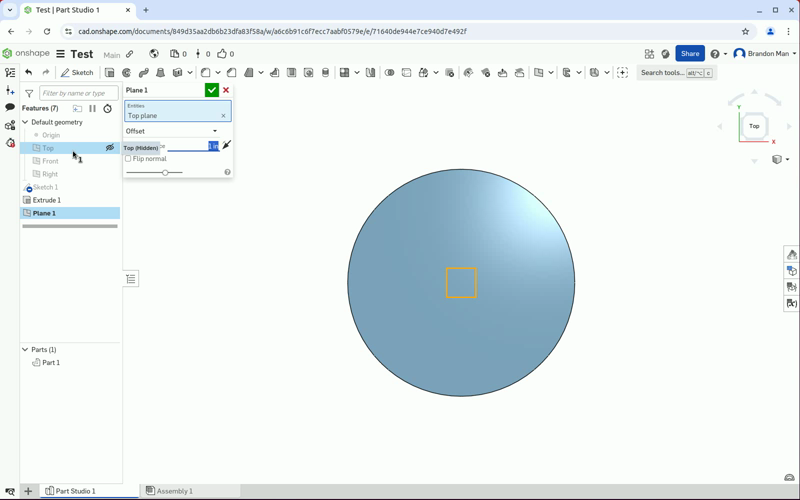
text(17.316)
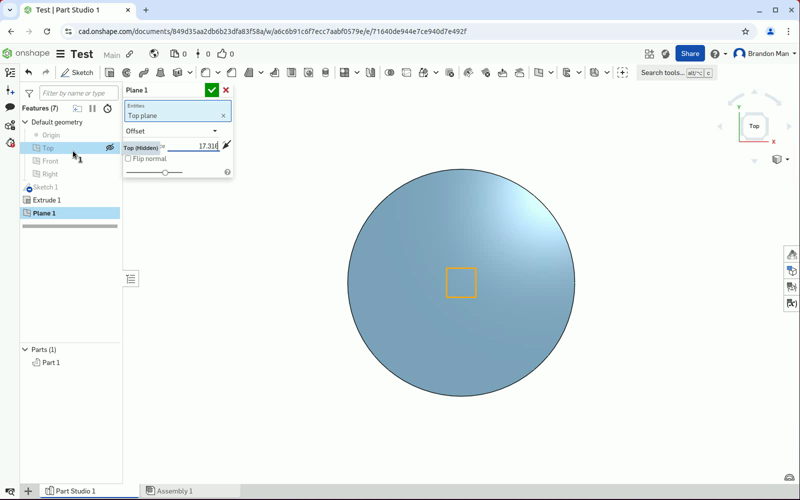
key(enter, 2)
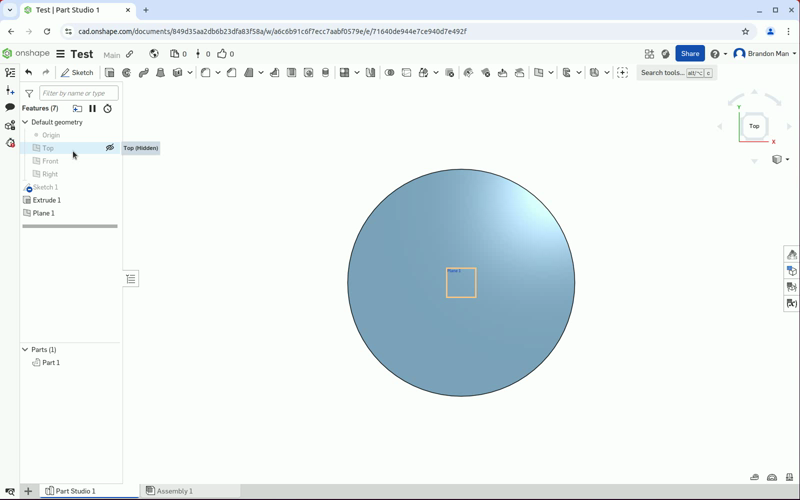
key(shift+s)
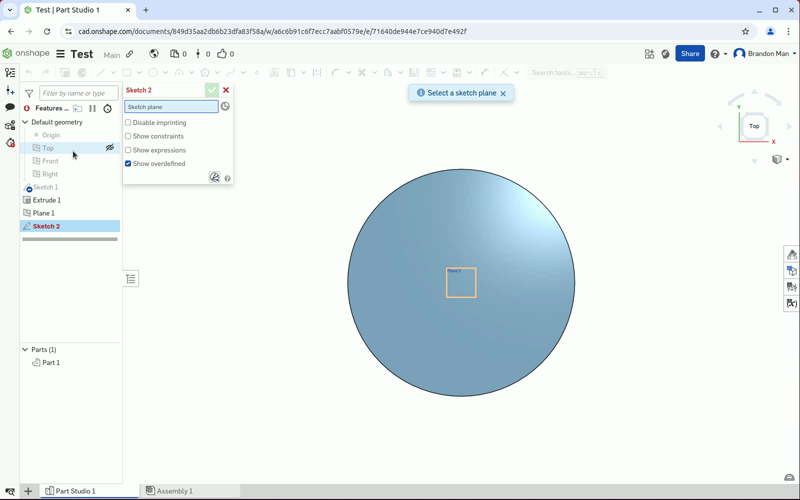
mouse_move(73, 215)
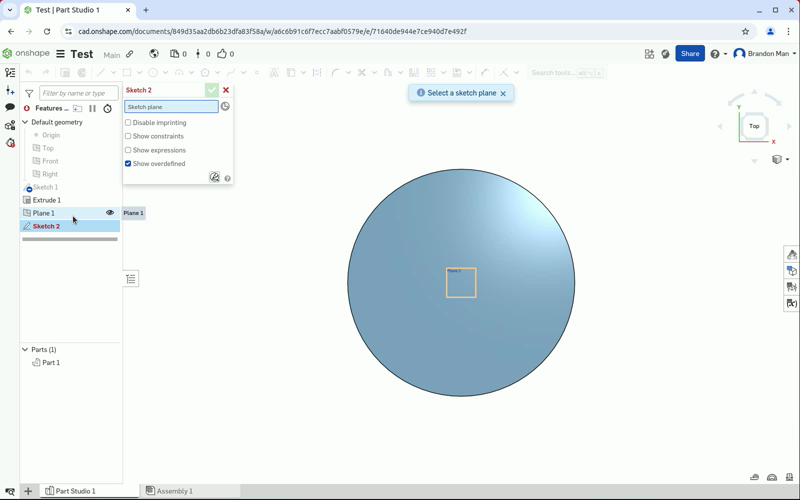
click(73, 215)
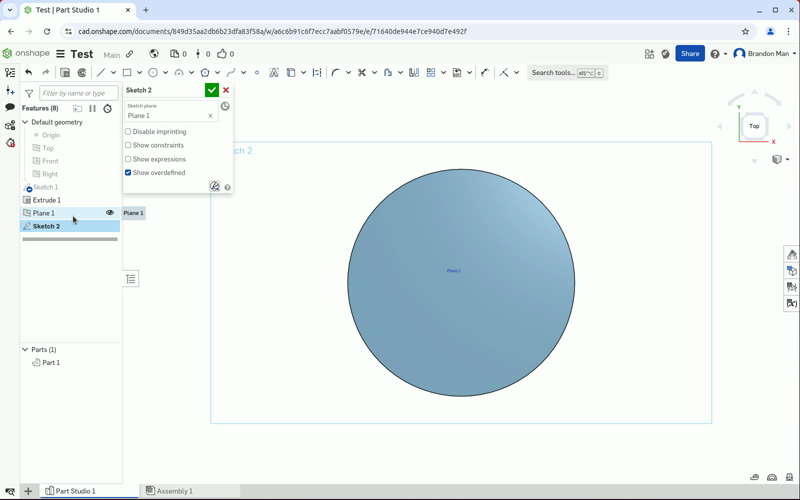
mouse_move(73, 352)
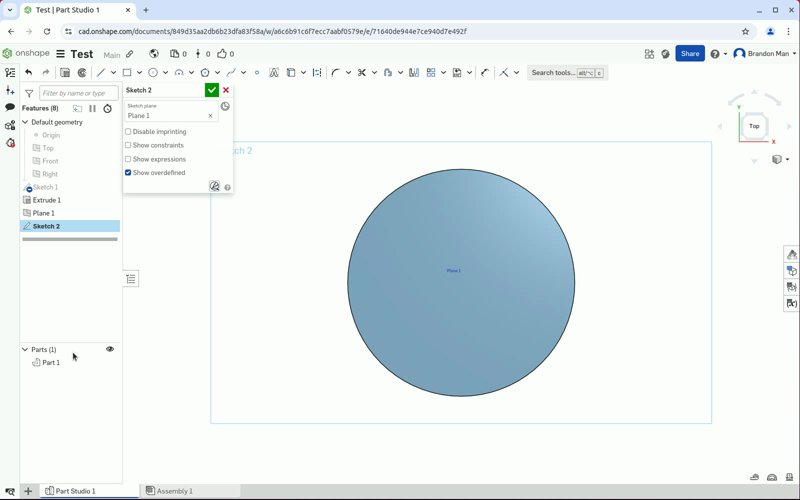
key(y)
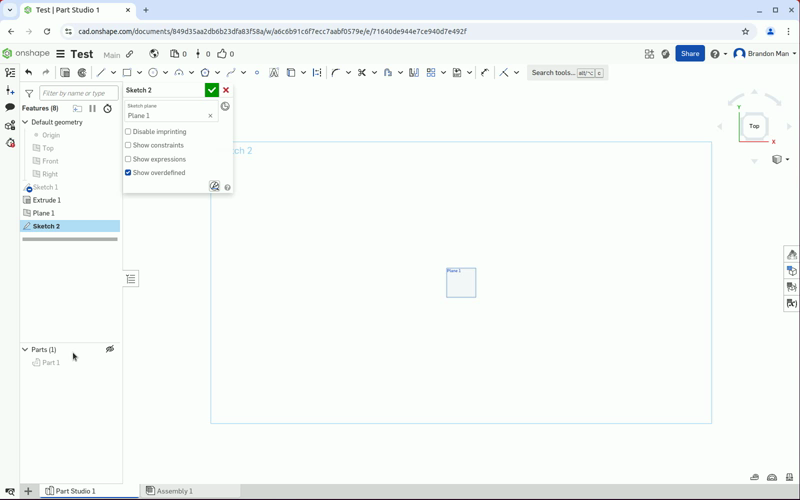
key(c)
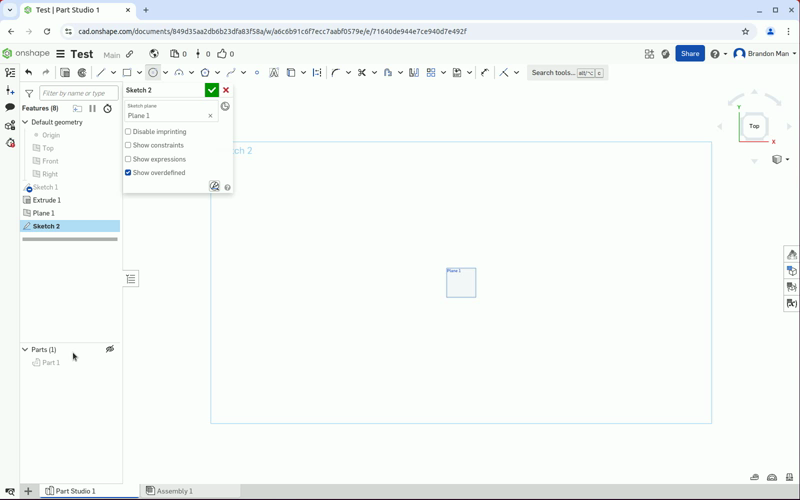
key_down(shift)
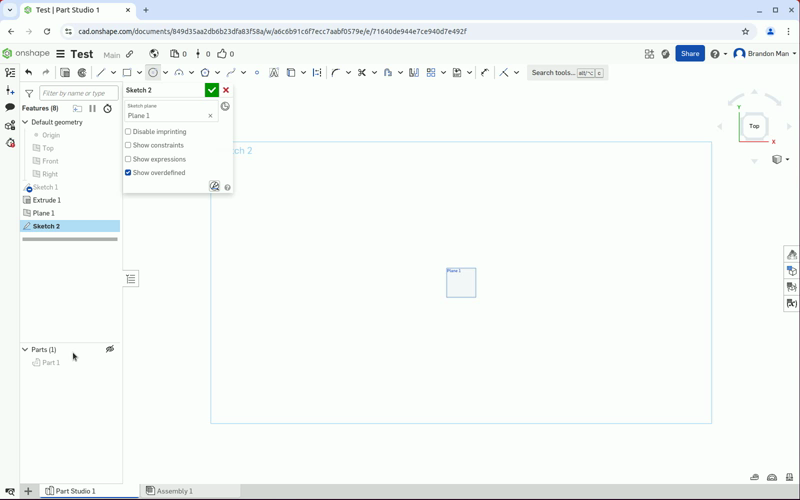
mouse_move(461, 282)
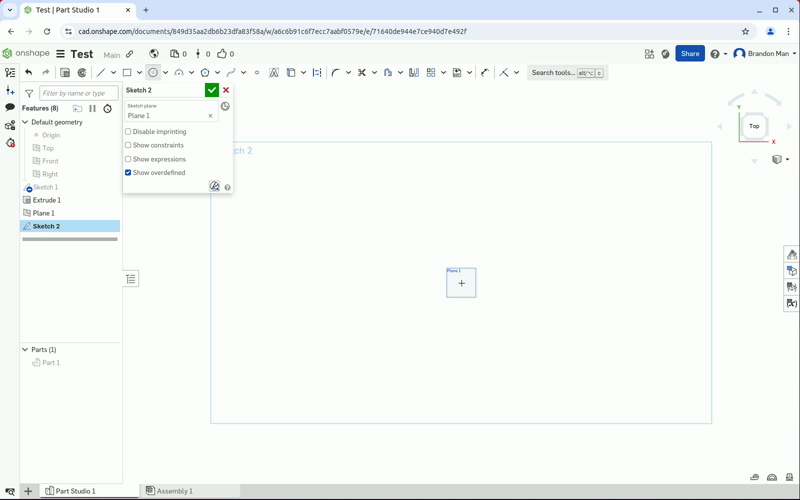
click(461, 282)
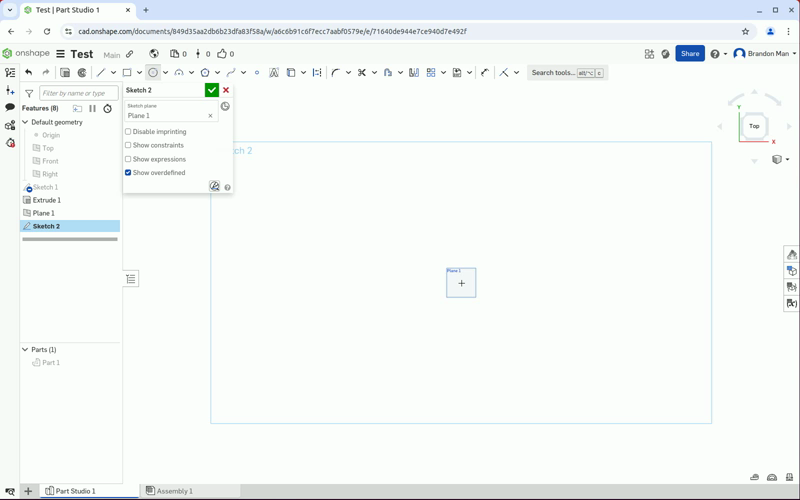
key_up(shift)
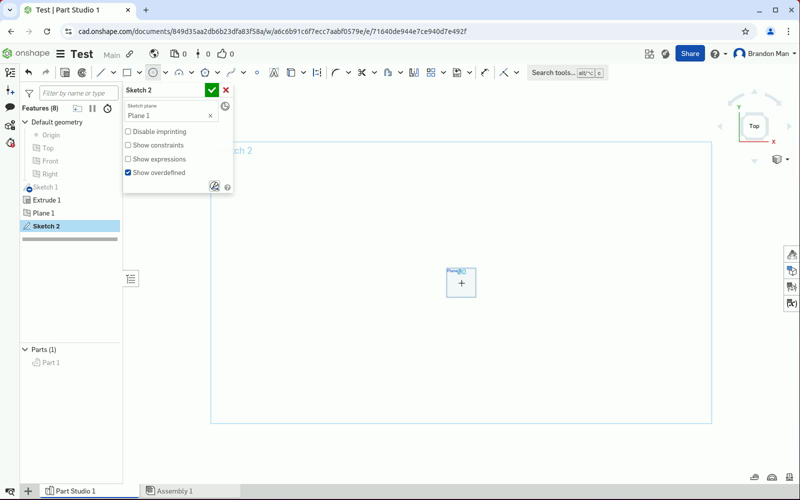
mouse_move(564, 282)
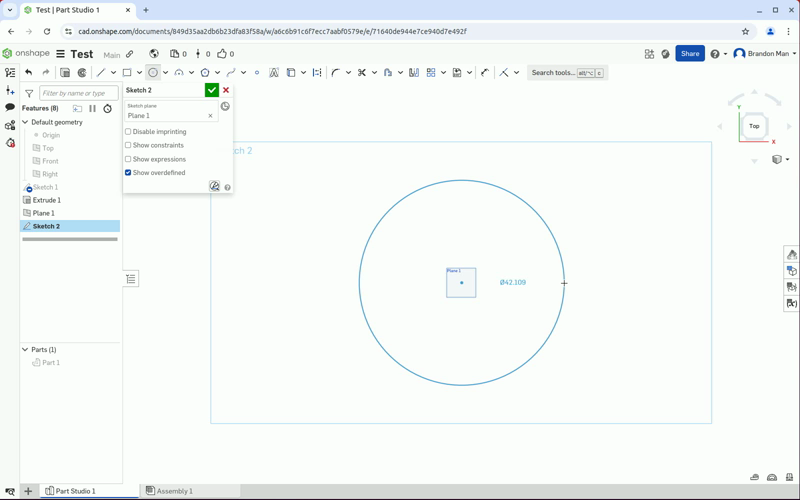
click(564, 282)
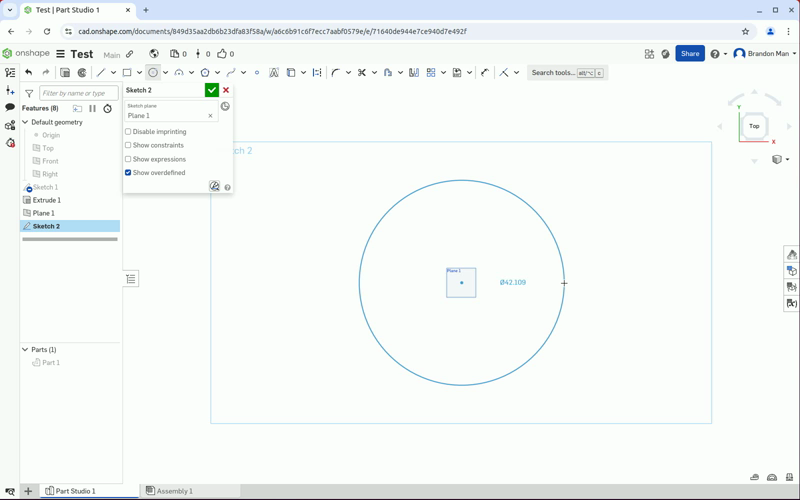
key(esc)
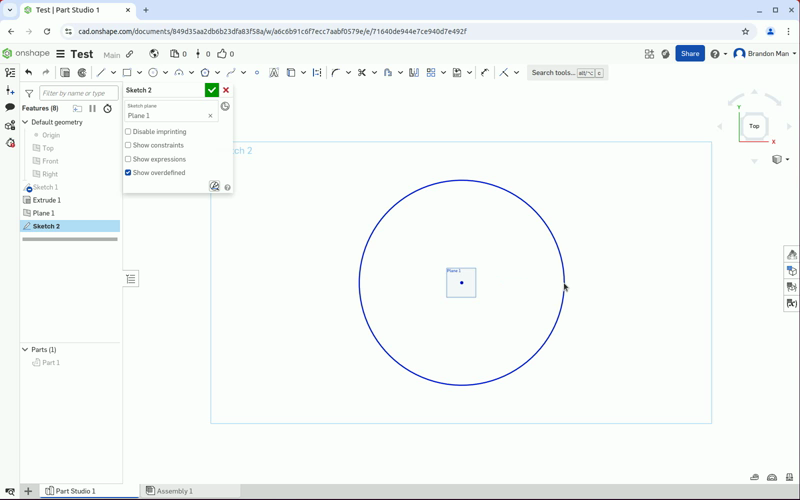
mouse_move(513, 264)
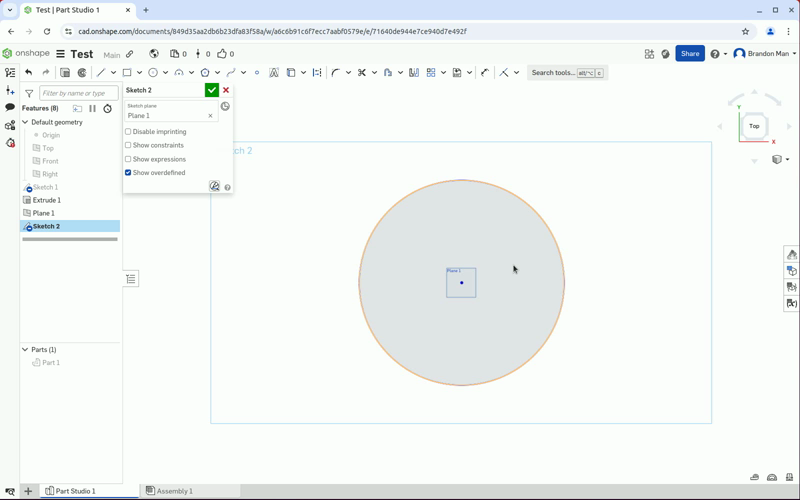
click(513, 264)
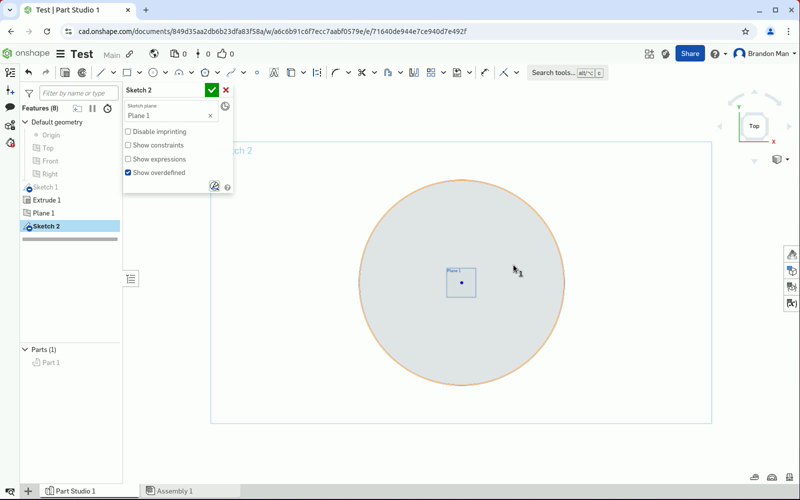
mouse_move(73, 352)
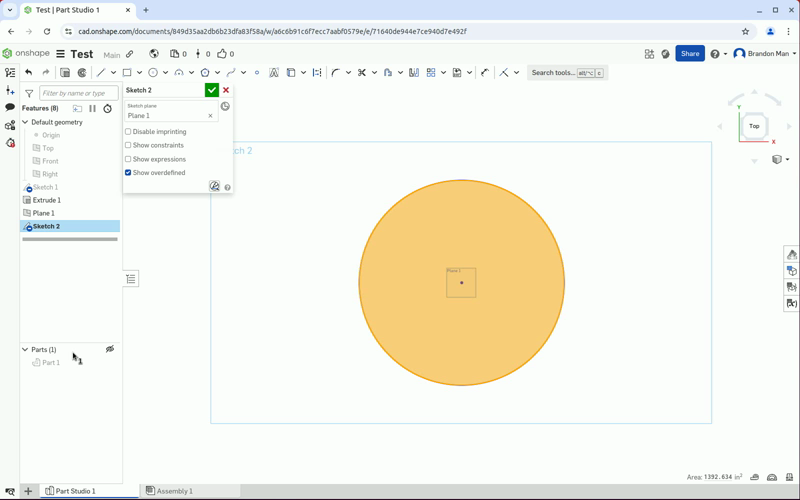
key(shift+y)
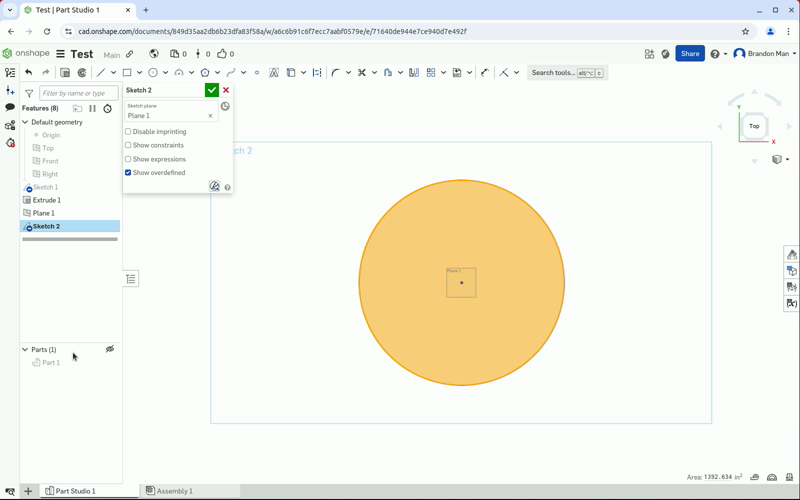
key(shift+e)
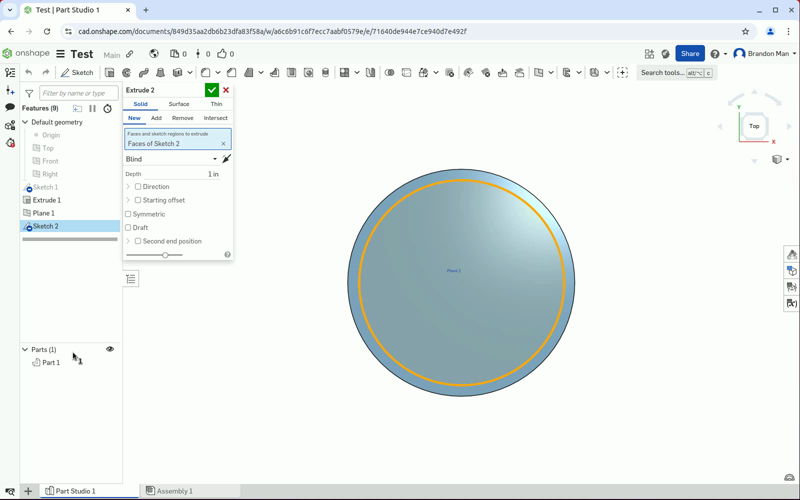
mouse_move(143, 106)
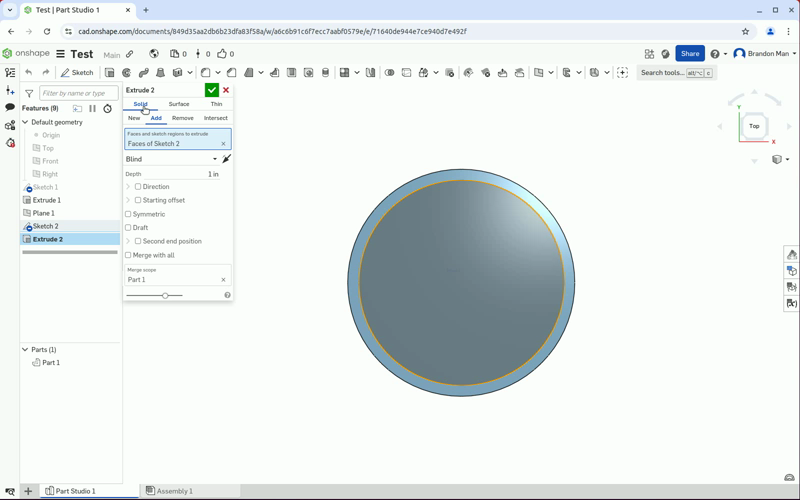
click(143, 106)
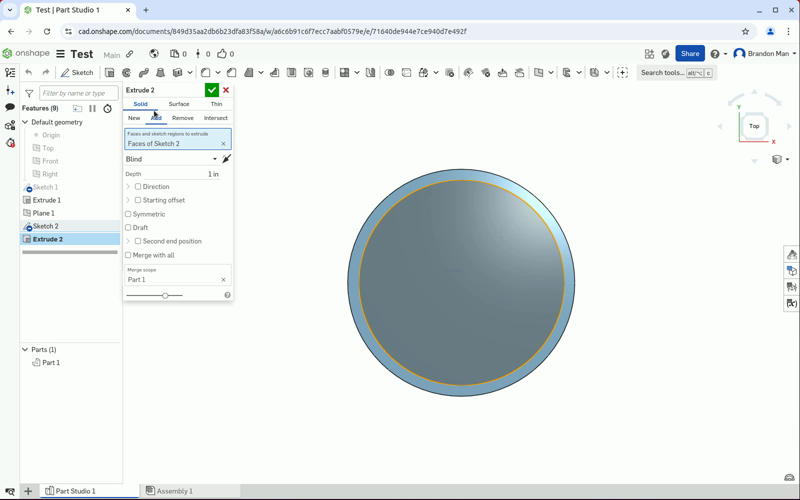
mouse_move(186, 120)
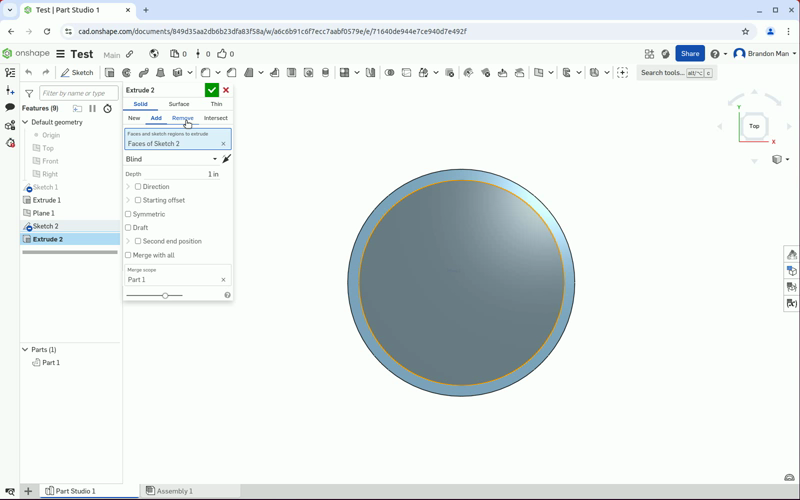
click(186, 120)
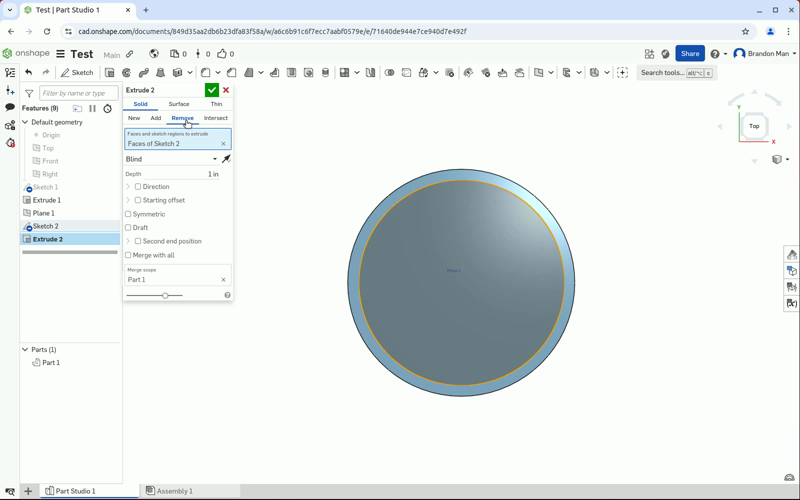
key(tab, 4)
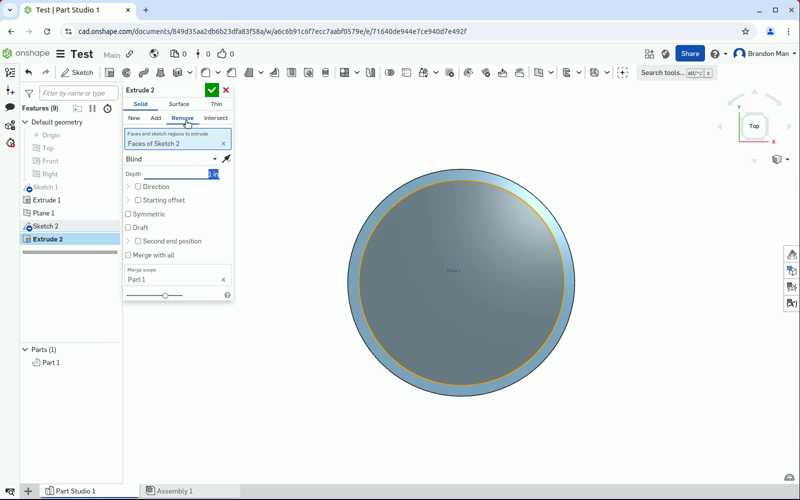
text(14.924)
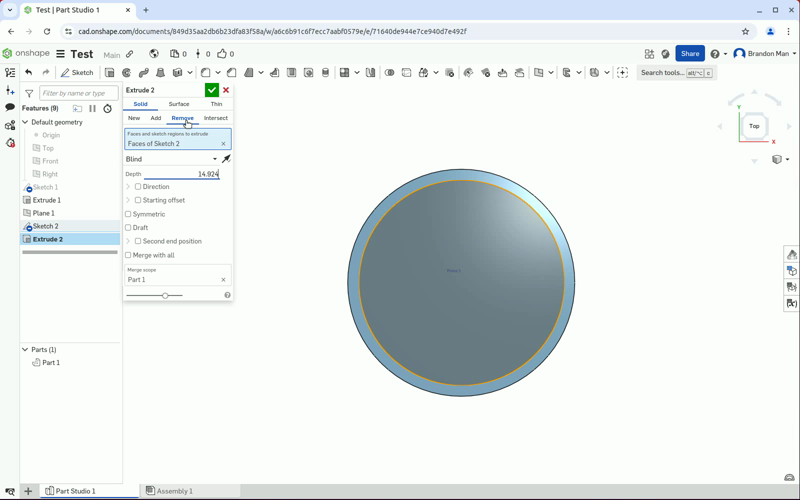
key(tab, 6)
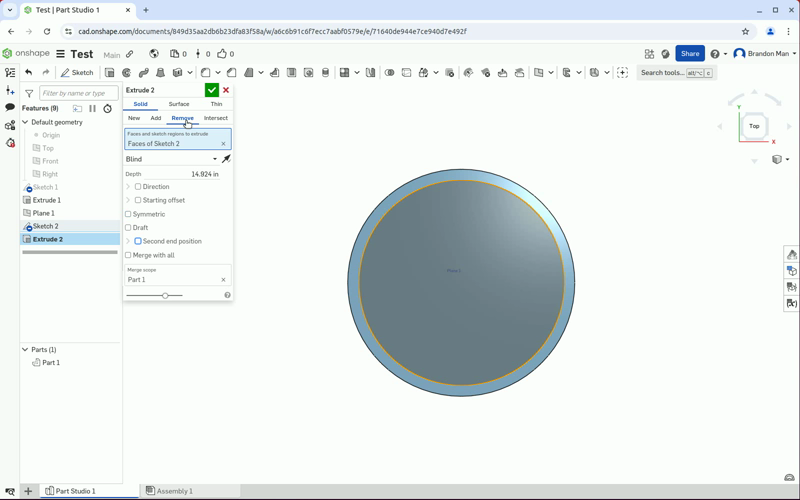
key(space)
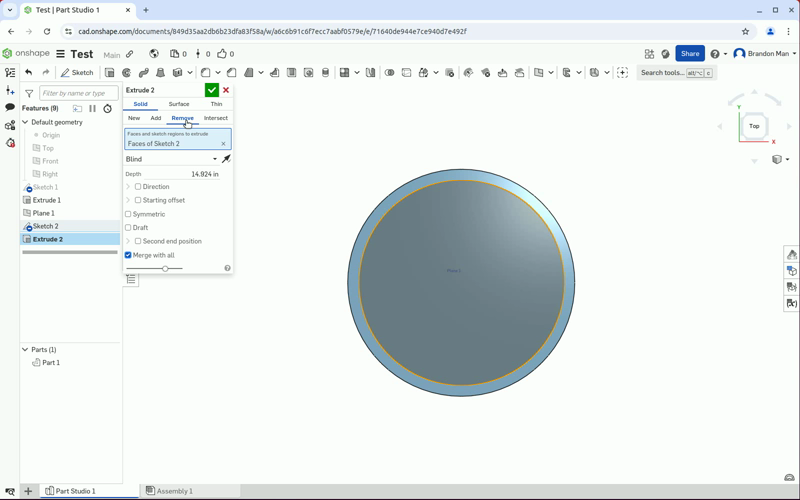
key(enter)
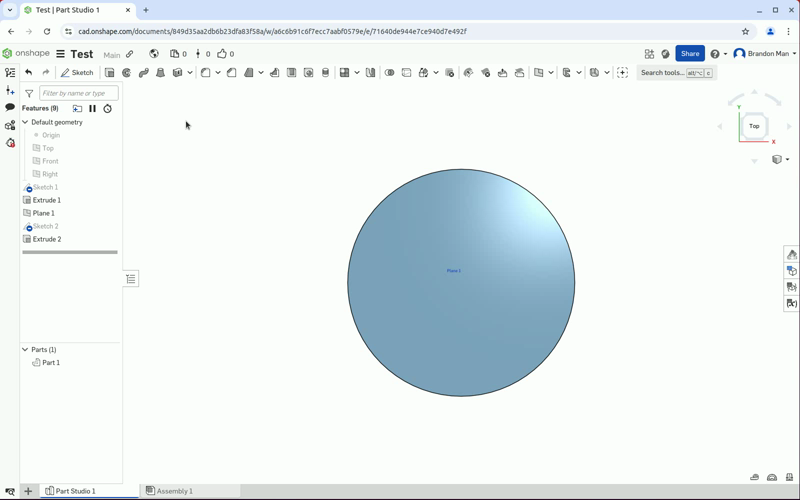
key(shift+h)
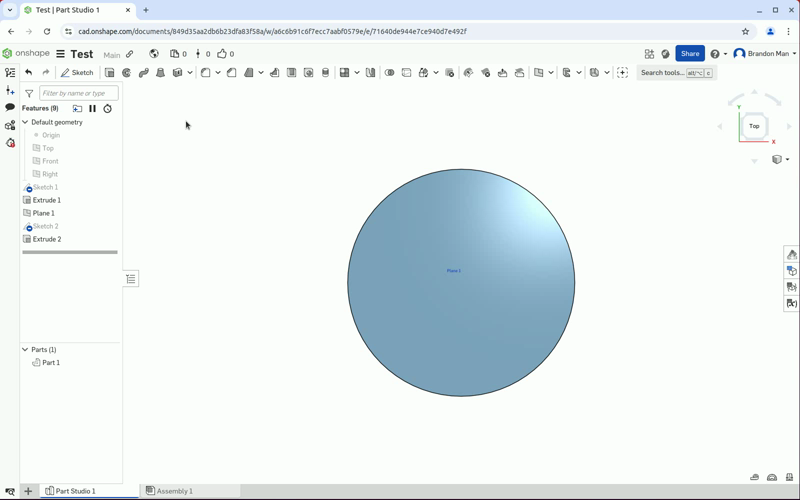
key(shift+h)
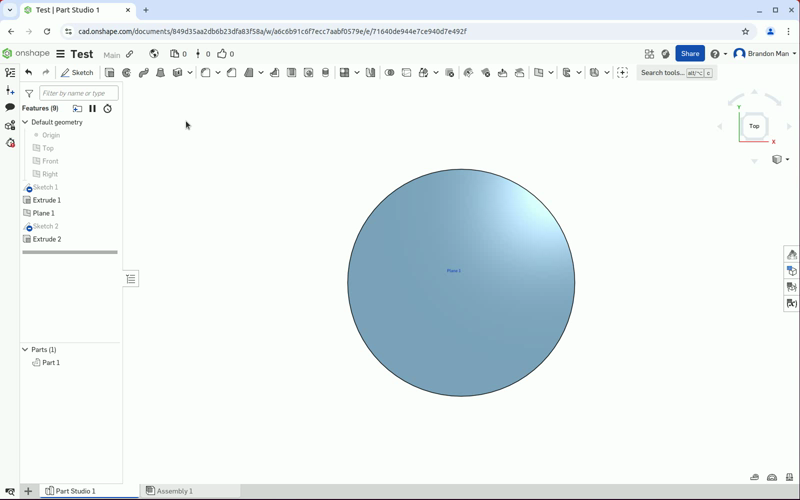
mouse_move(73, 189)
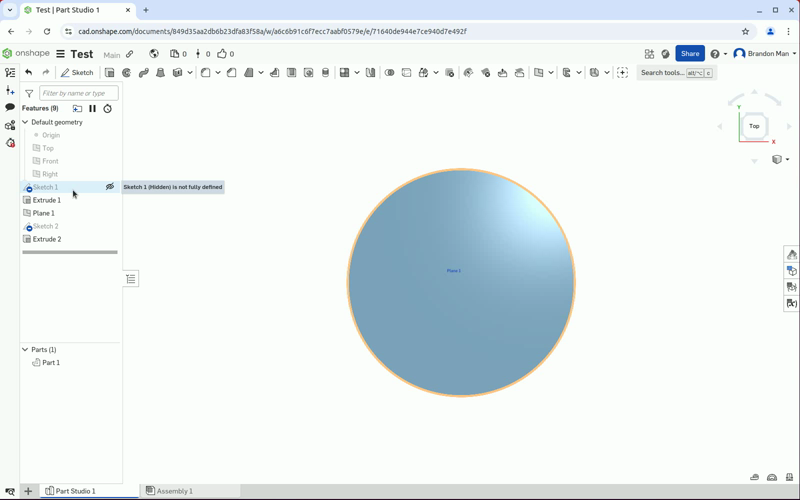
click(73, 189)
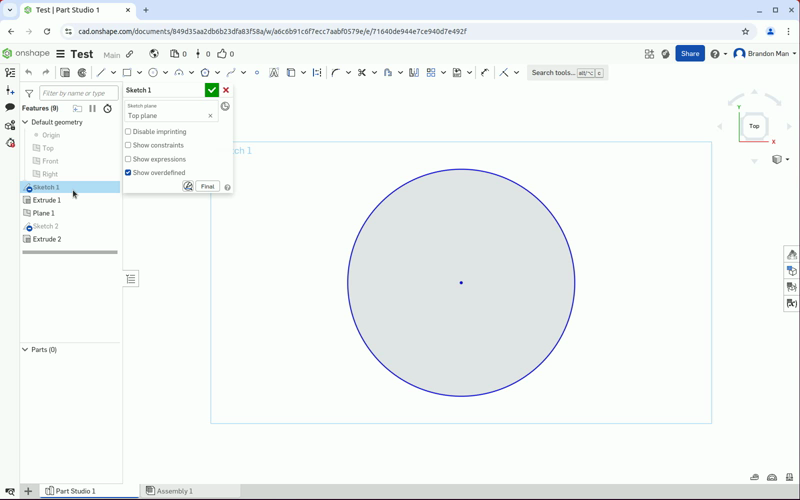
mouse_move(229, 92)
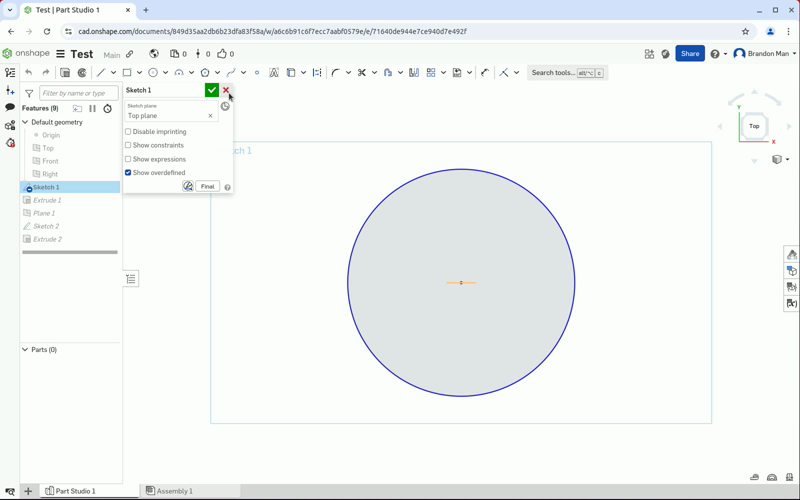
click(229, 92)
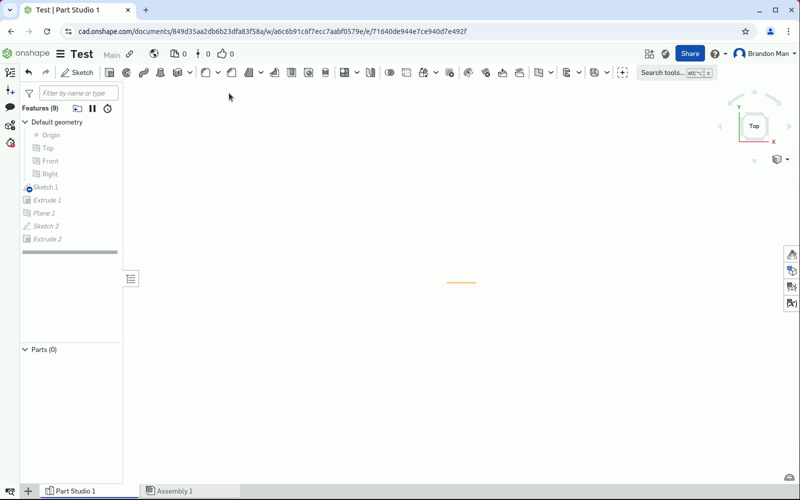
mouse_move(541, 75)
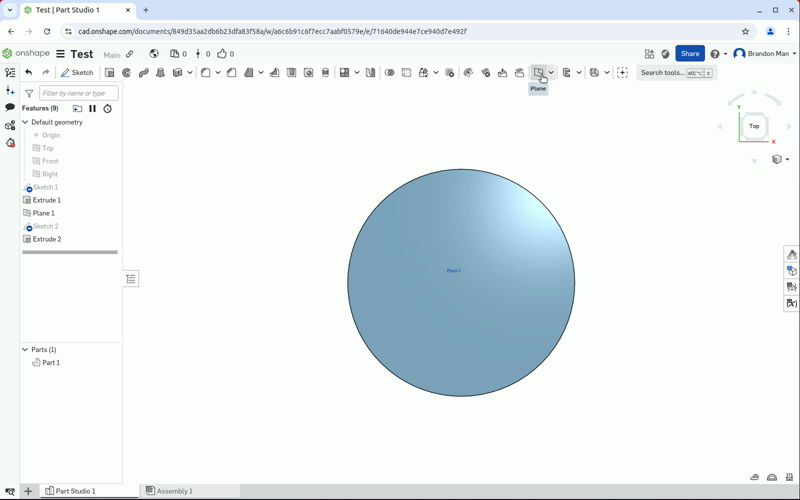
click(541, 75)
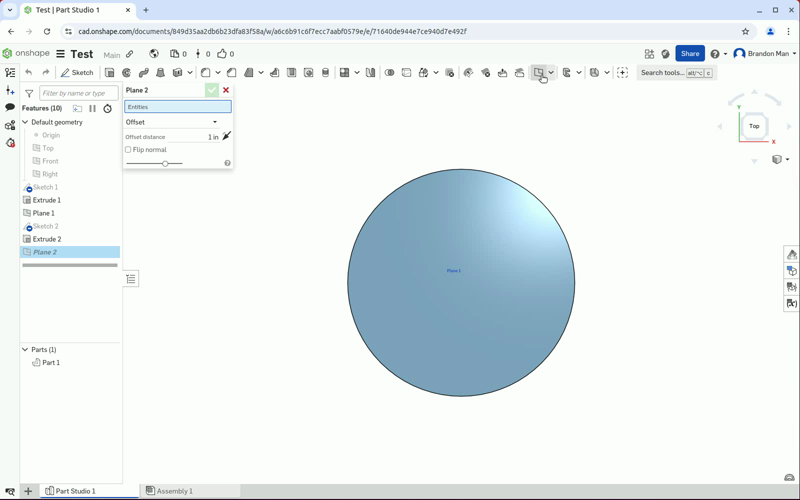
mouse_move(73, 150)
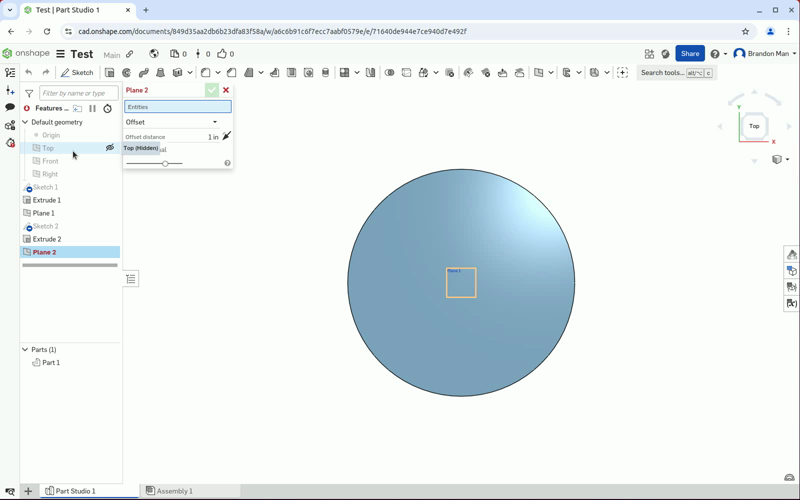
click(73, 150)
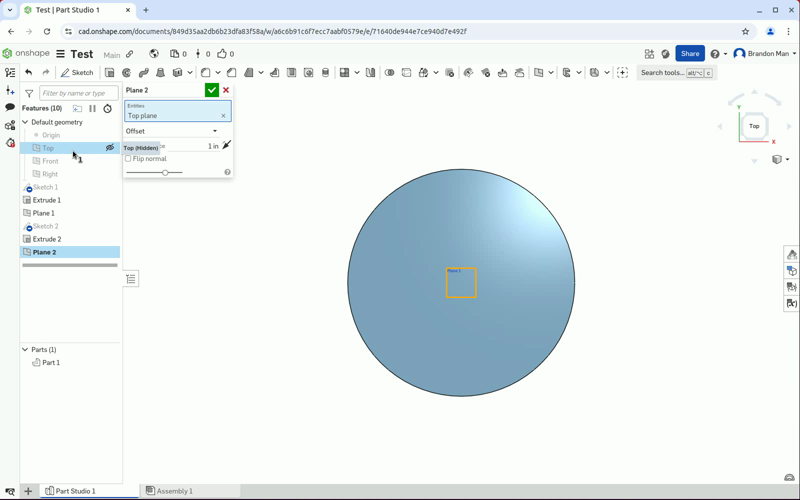
key(tab, 2)
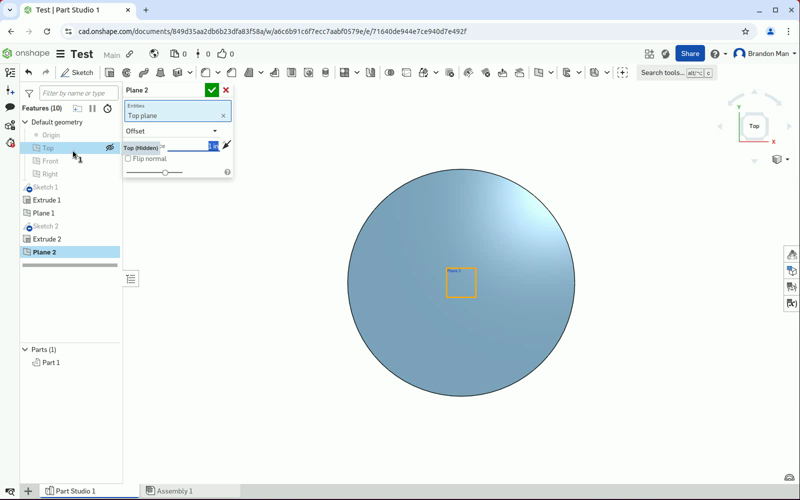
text(2.403)
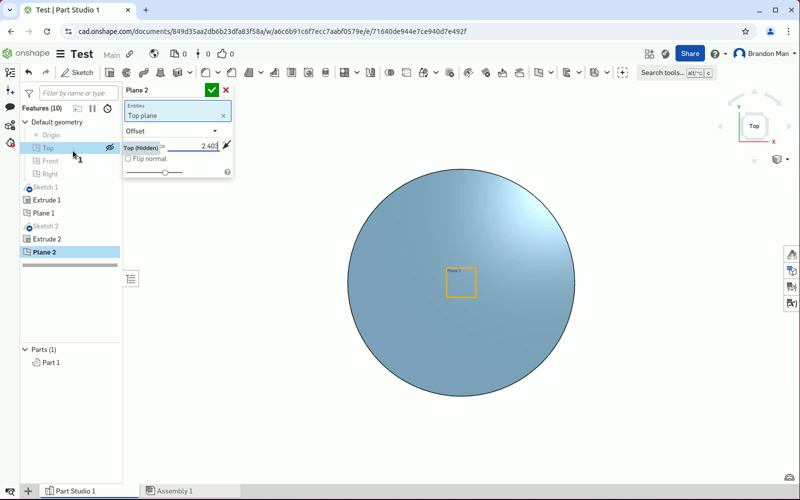
key(enter, 2)
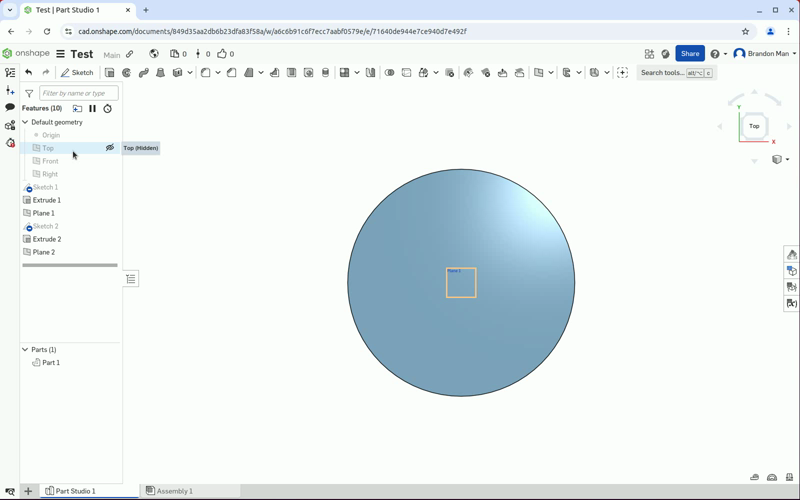
key(shift+s)
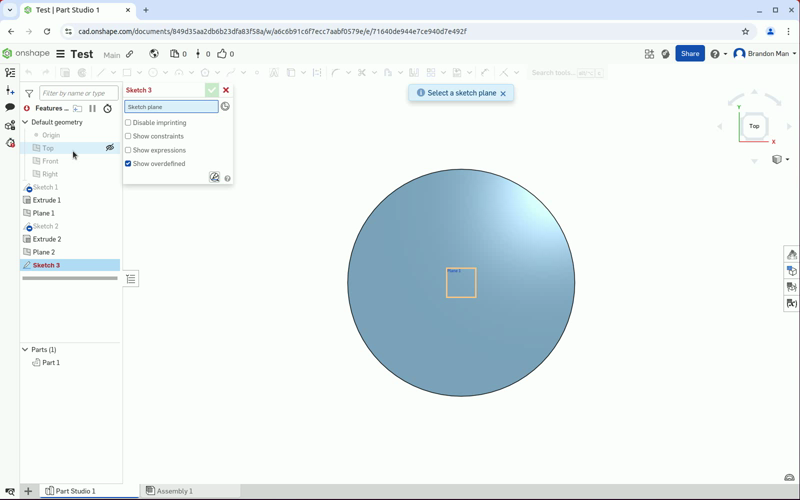
mouse_move(73, 254)
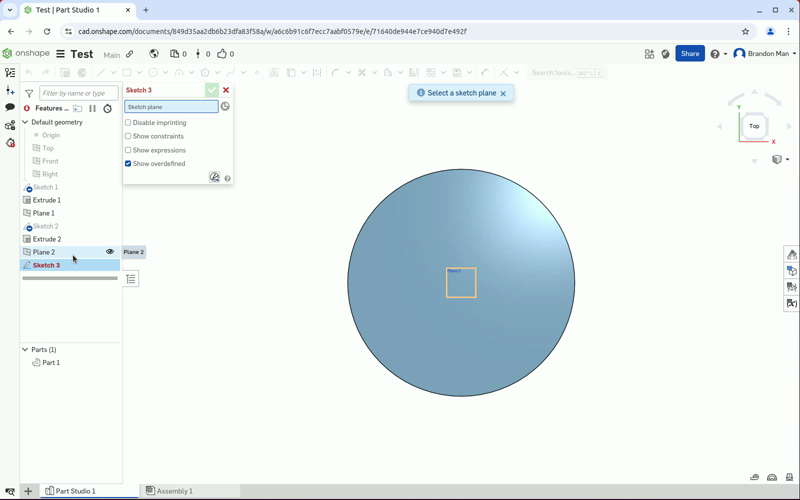
click(73, 254)
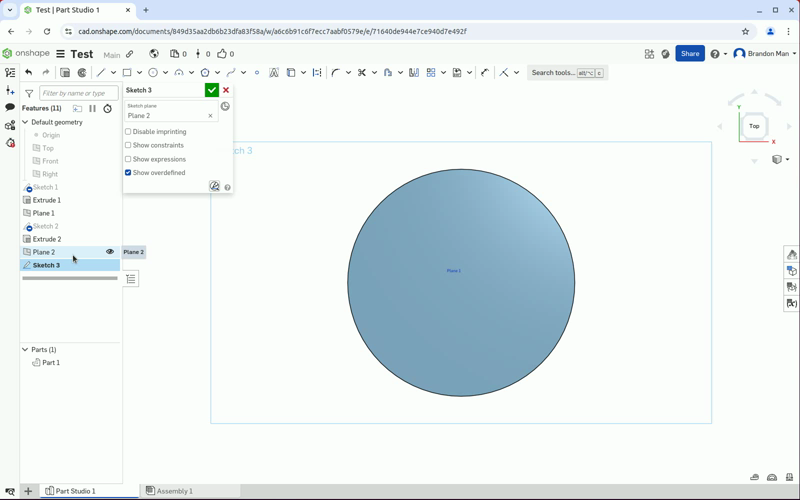
mouse_move(73, 352)
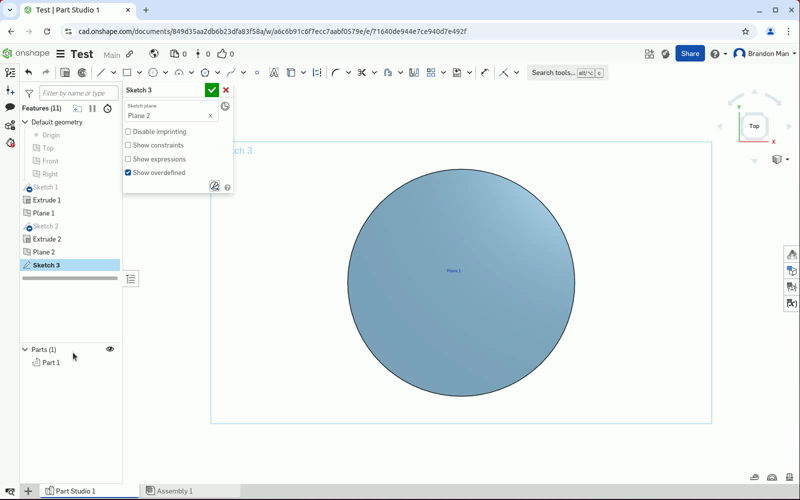
key(y)
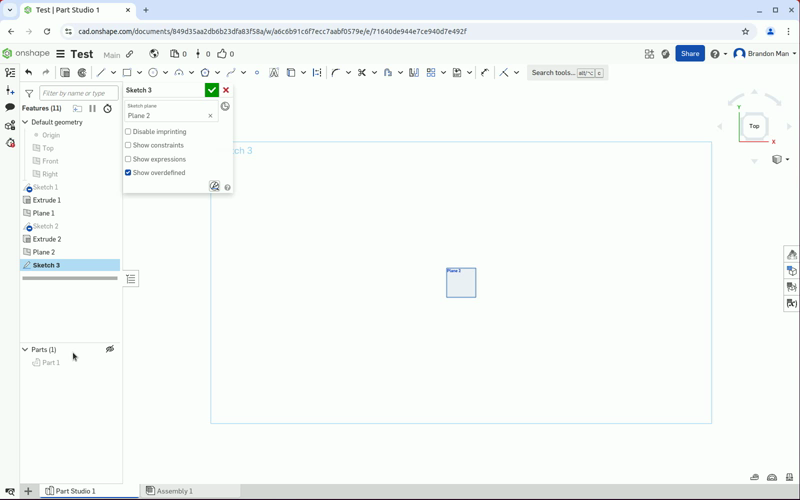
key(c)
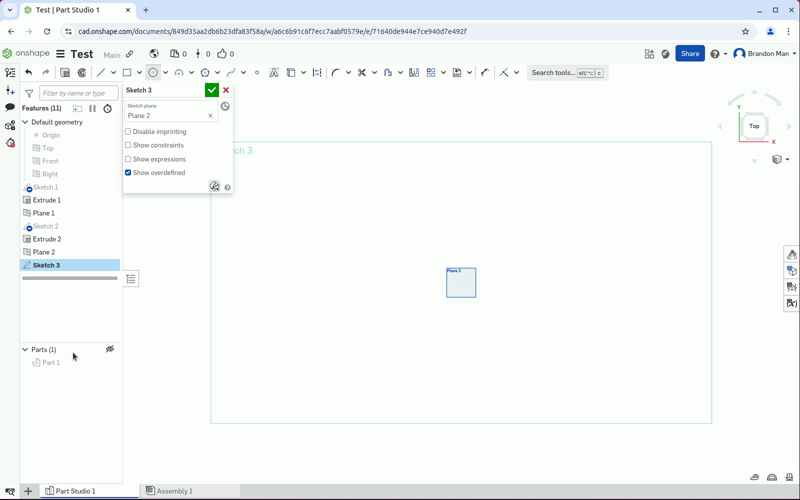
key_down(shift)
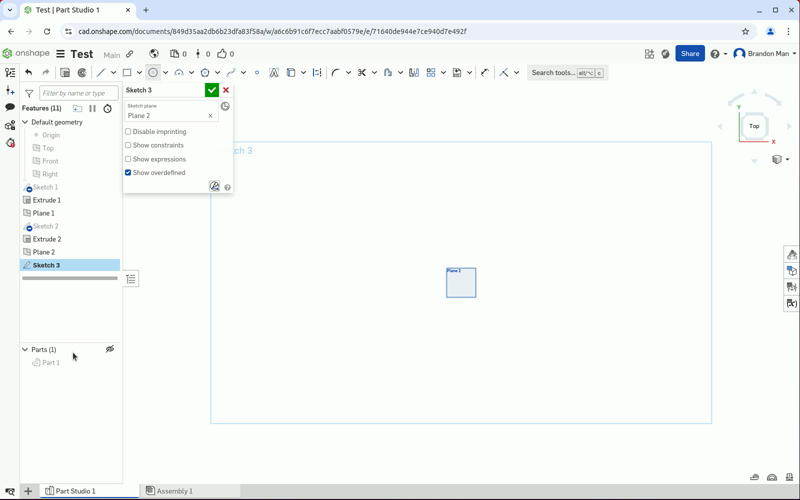
mouse_move(461, 282)
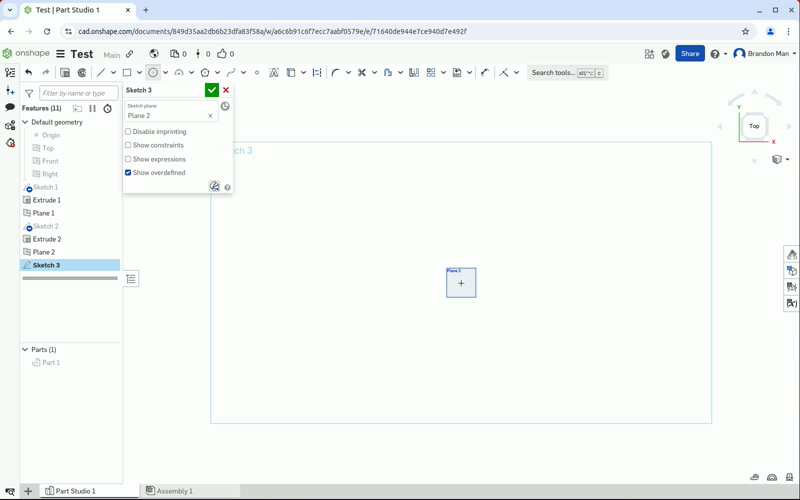
click(461, 282)
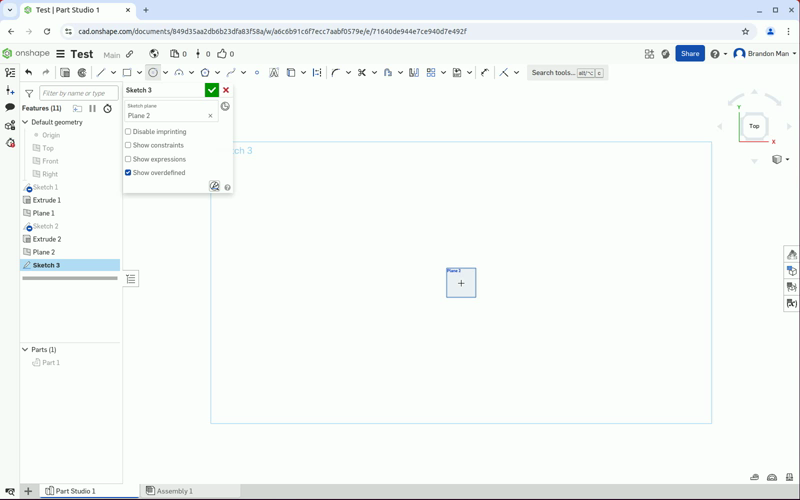
key_up(shift)
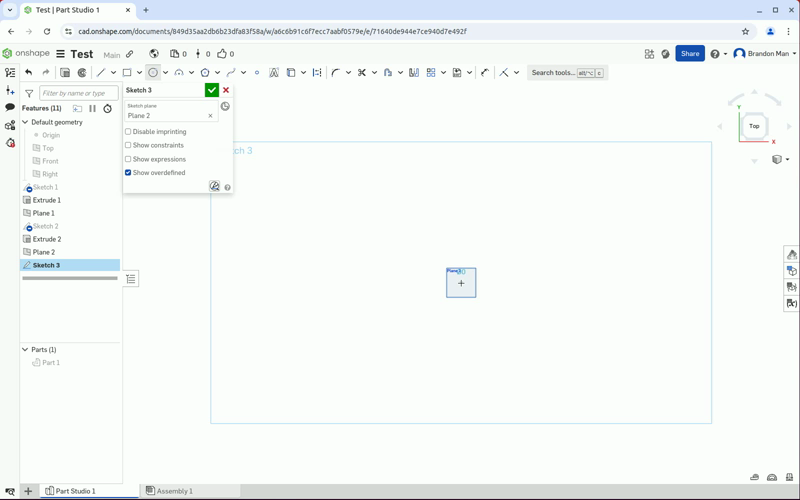
mouse_move(481, 282)
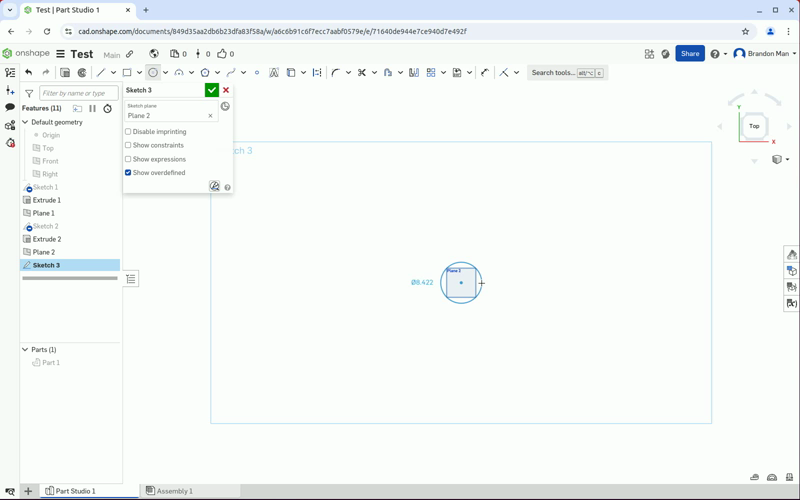
click(481, 282)
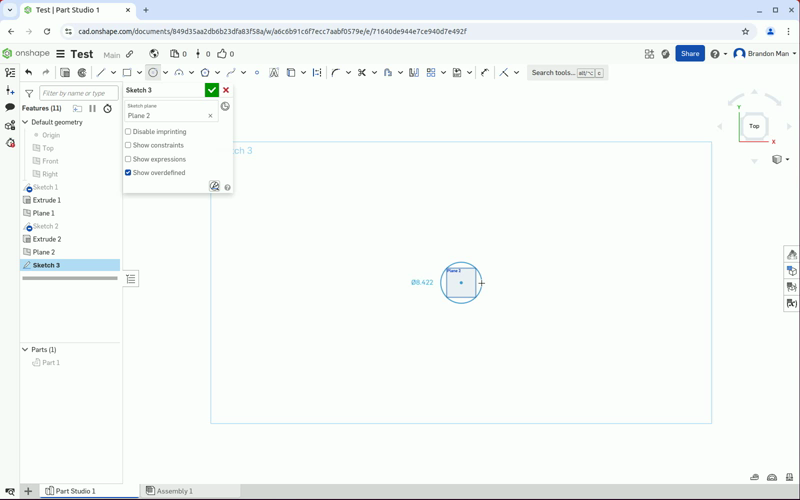
key(esc)
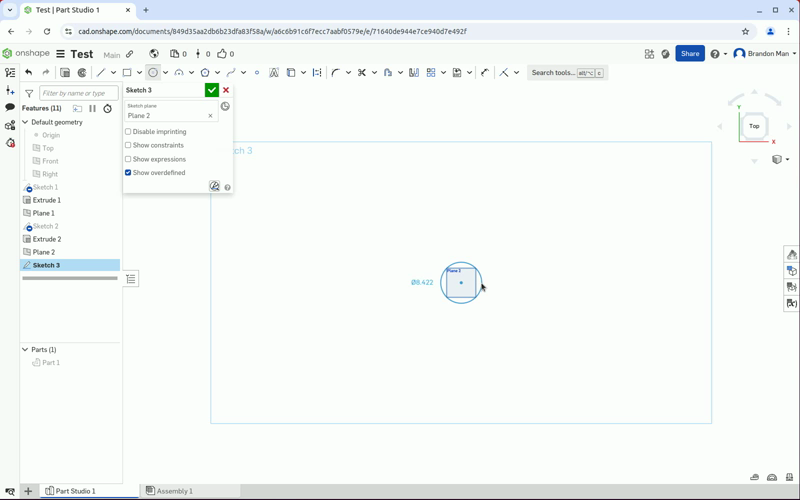
key(c)
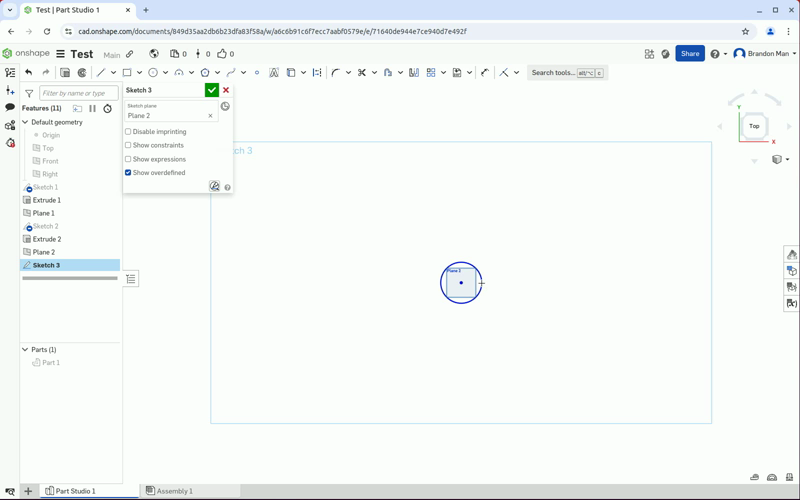
key_down(shift)
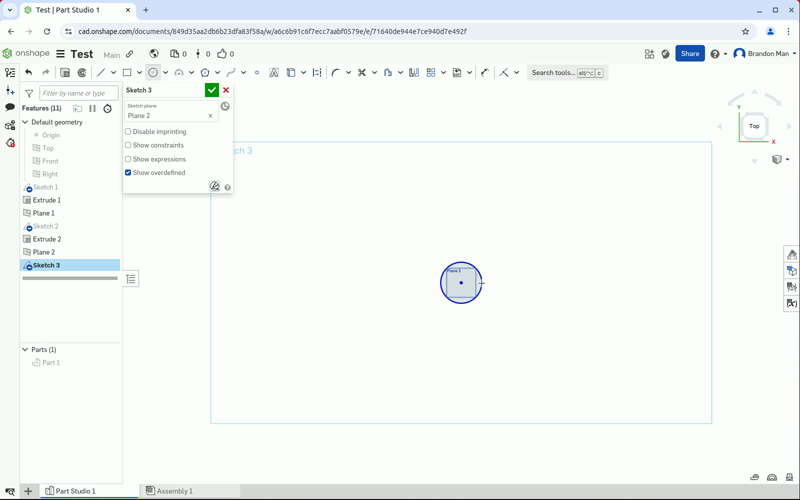
mouse_move(461, 282)
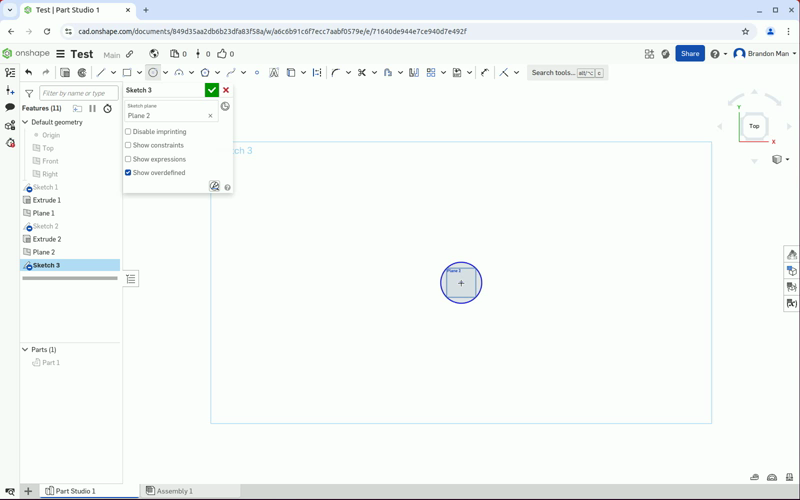
click(461, 282)
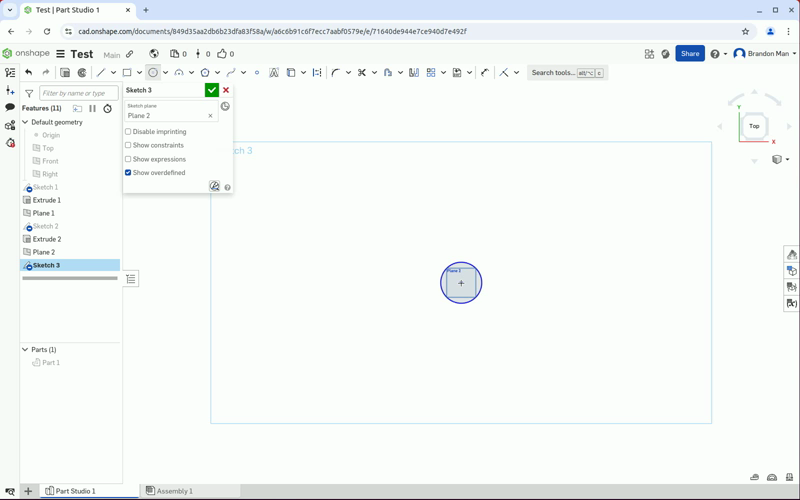
key_up(shift)
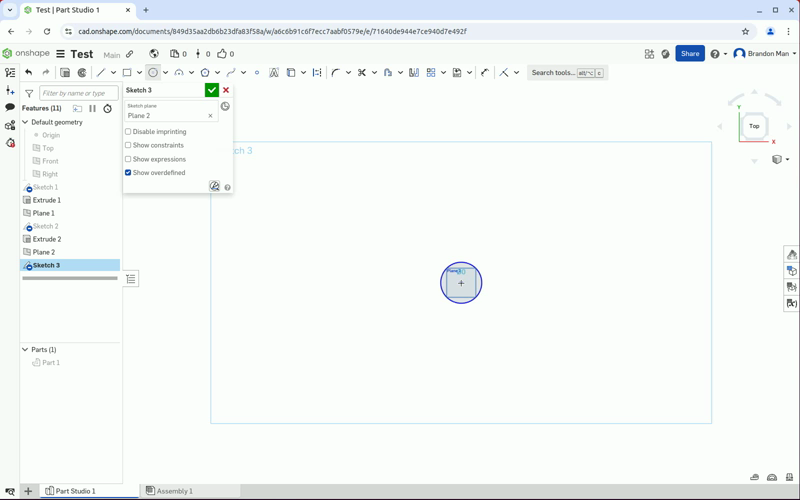
mouse_move(469, 282)
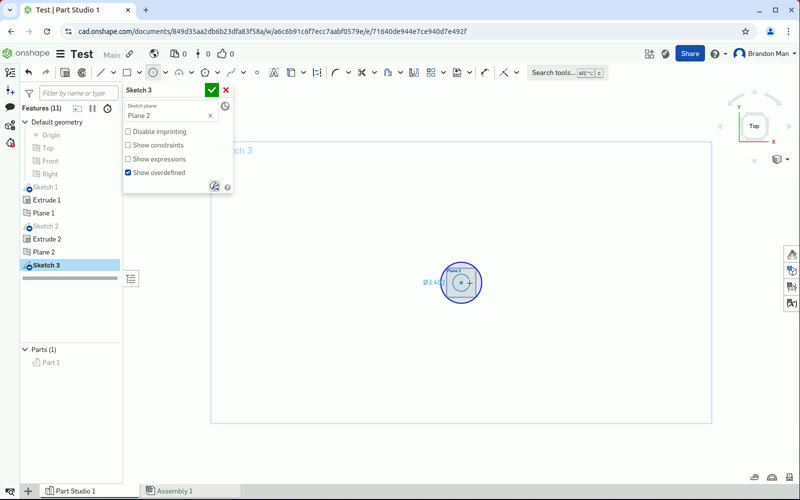
click(469, 282)
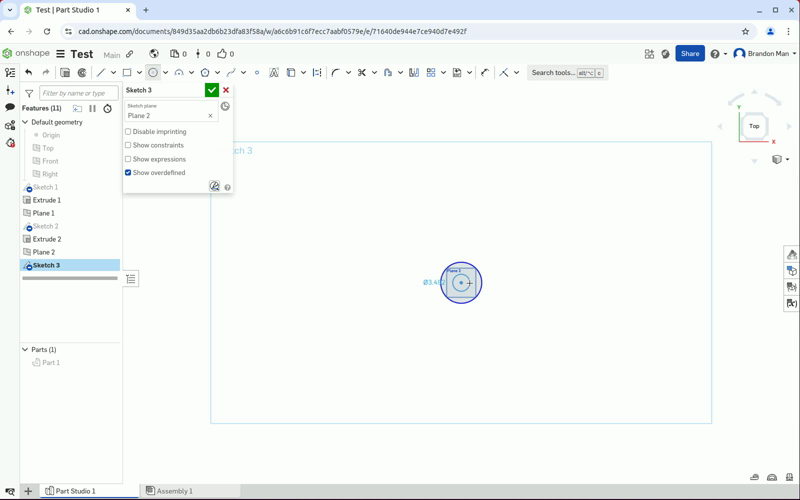
key(esc)
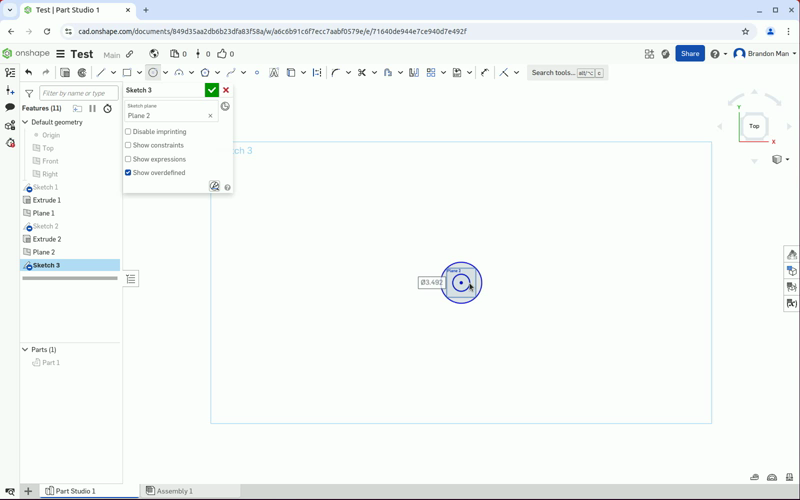
mouse_move(466, 270)
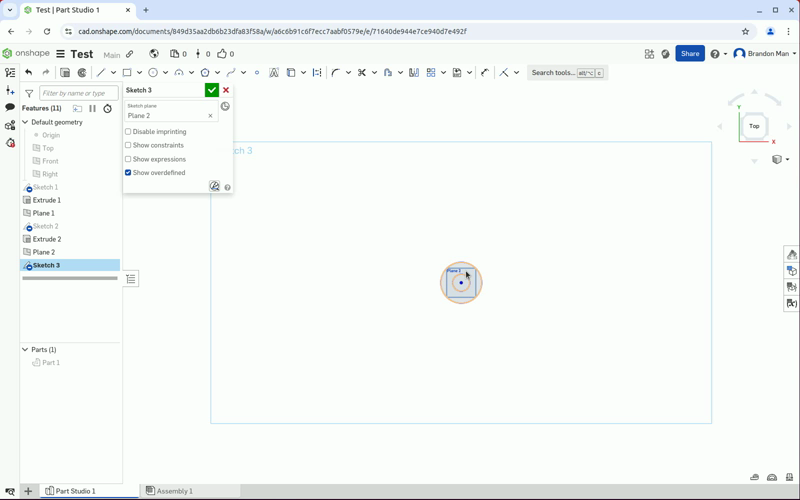
scroll(6)
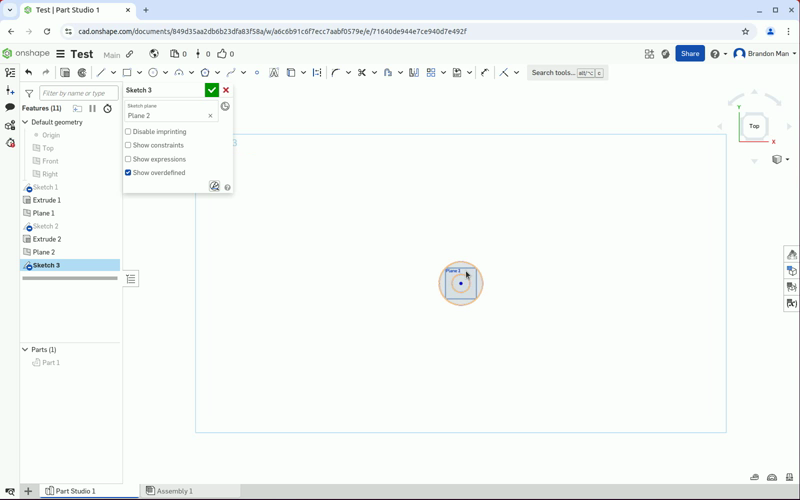
scroll(6)
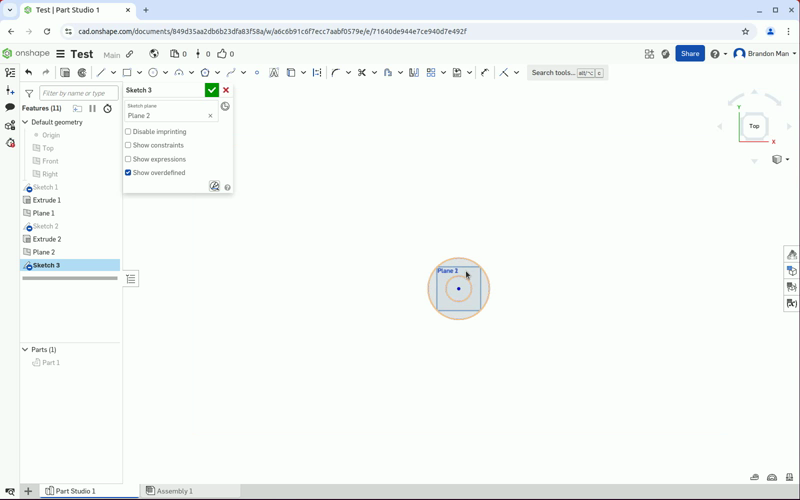
scroll(6)
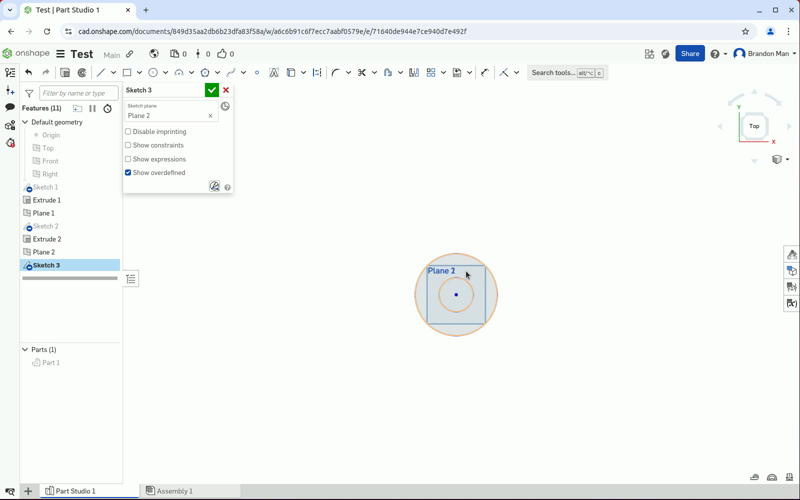
scroll(6)
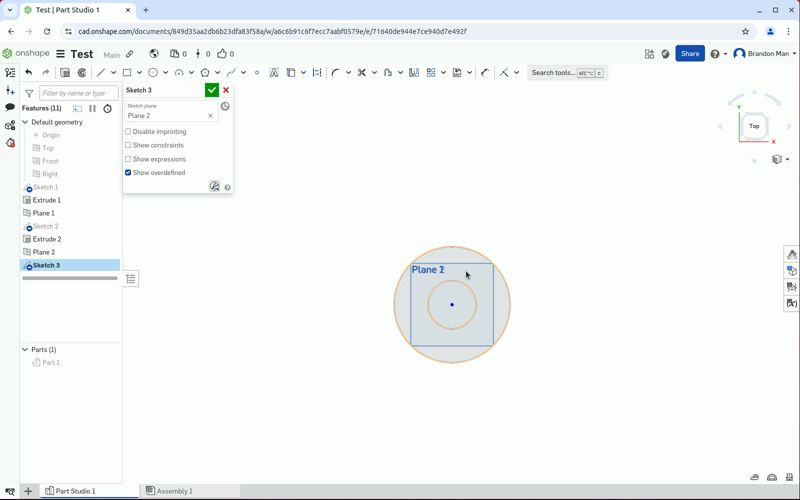
scroll(6)
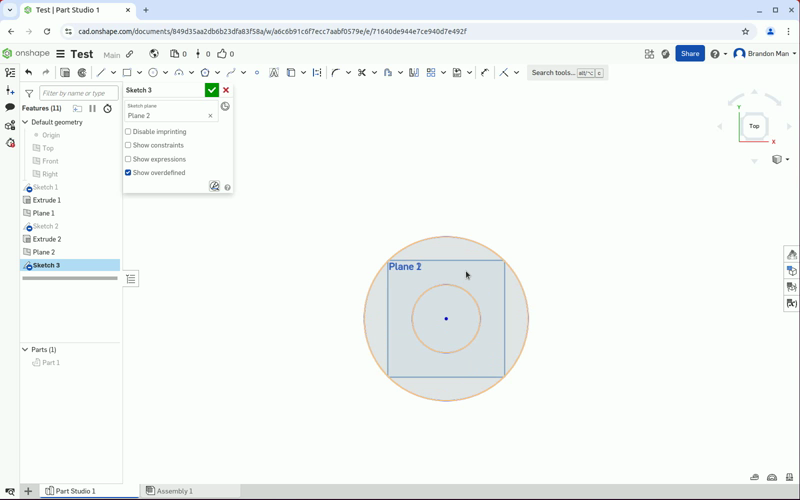
scroll(6)
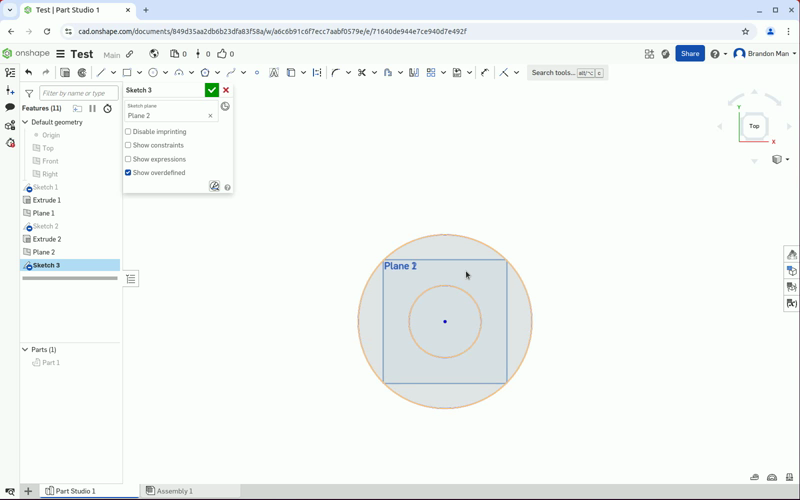
scroll(6)
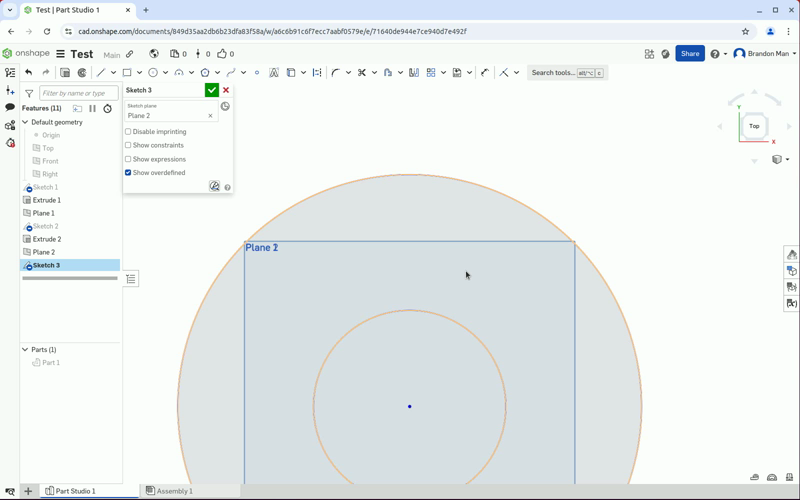
click(466, 270)
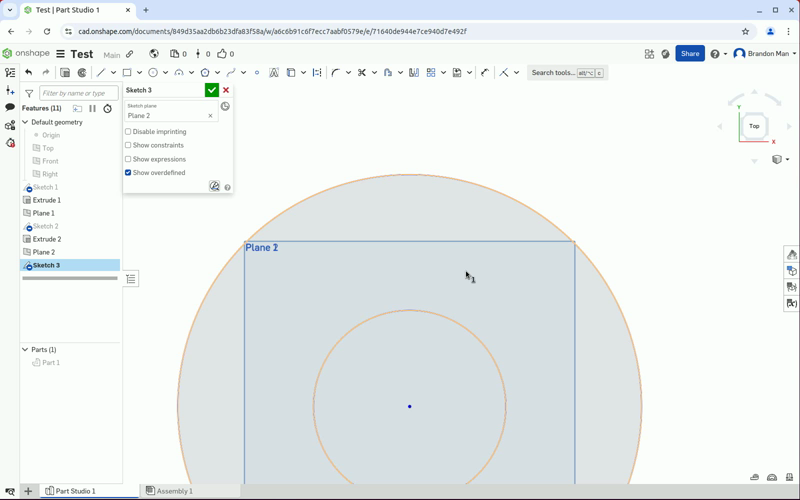
scroll(-6)
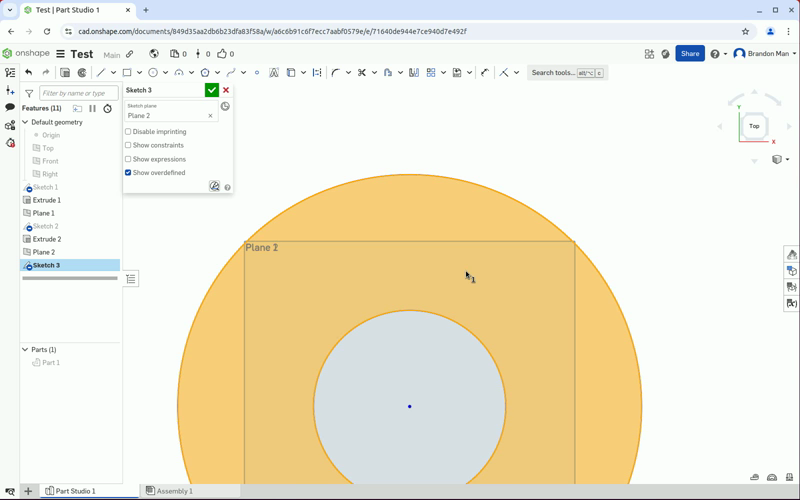
scroll(-6)
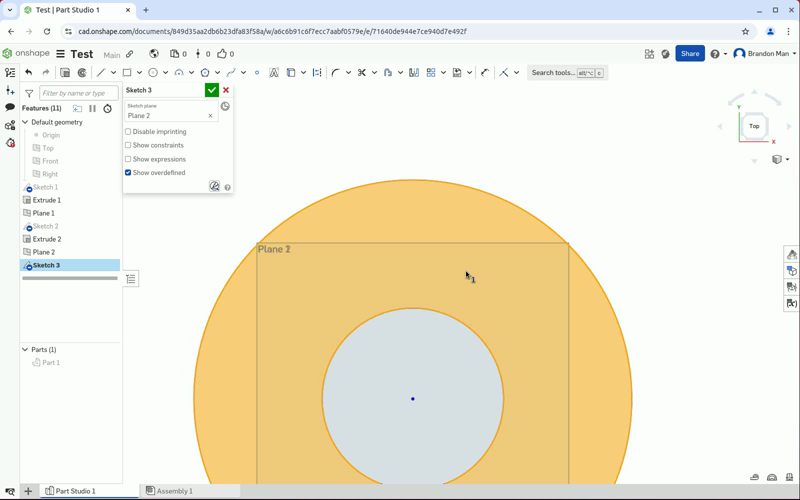
scroll(-6)
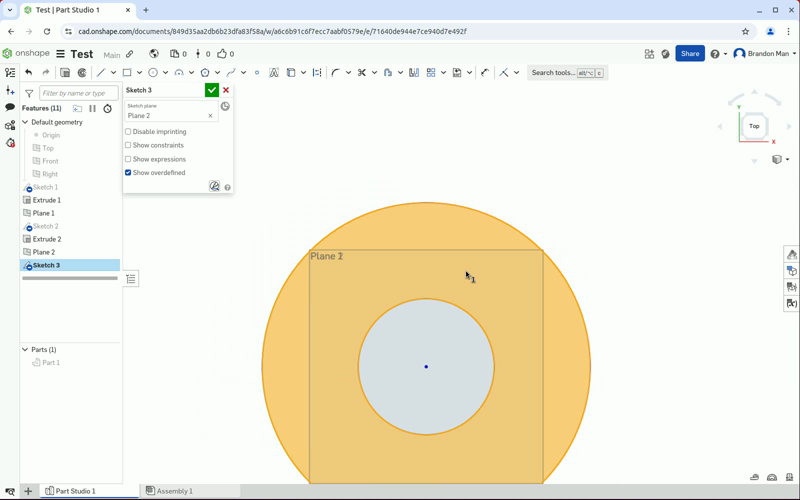
scroll(-6)
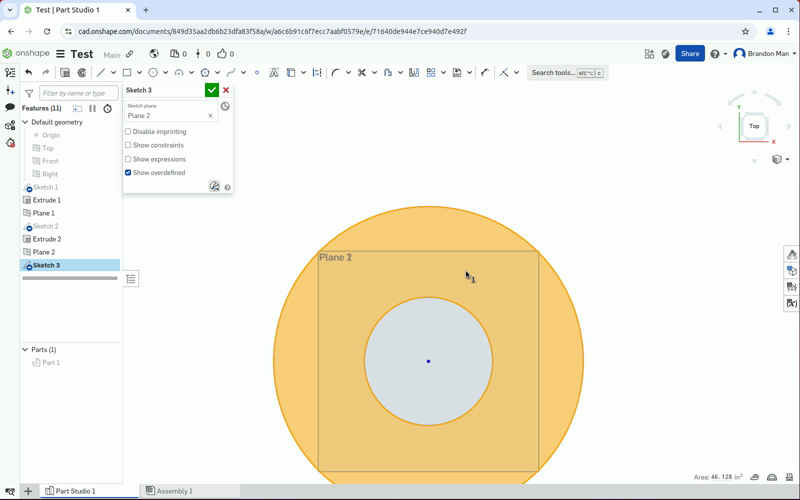
scroll(-6)
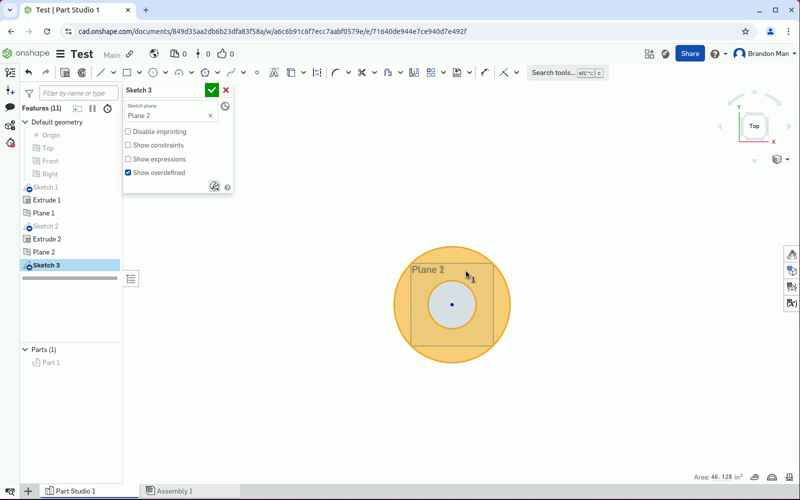
scroll(-6)
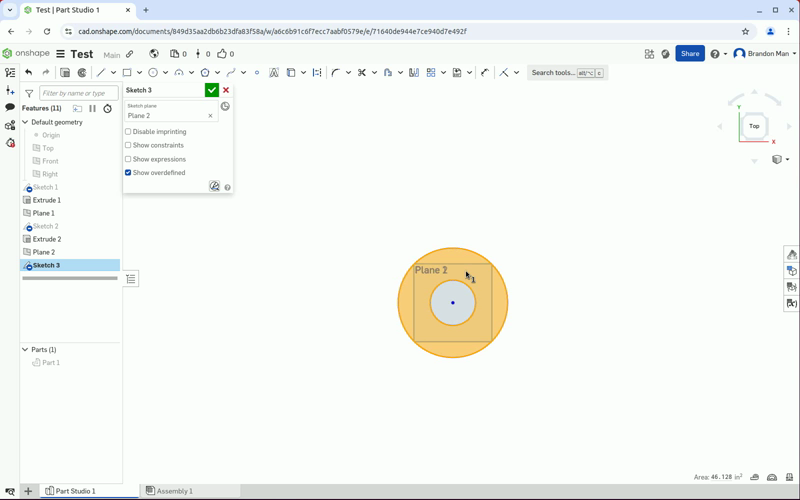
scroll(-6)
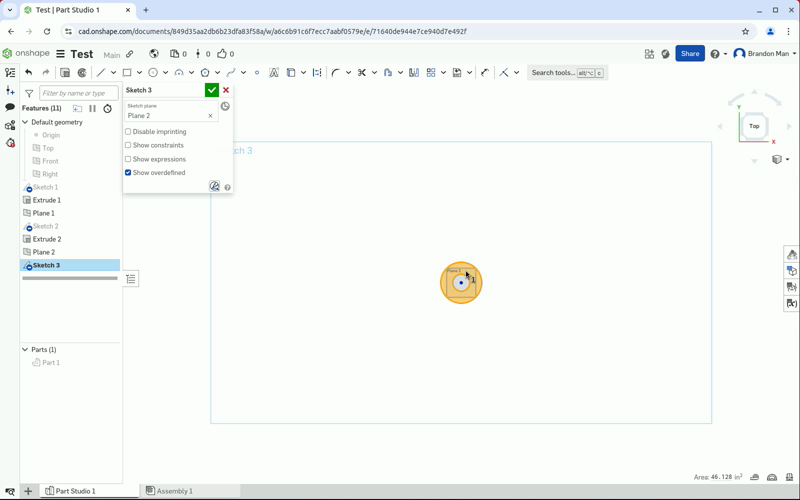
mouse_move(73, 352)
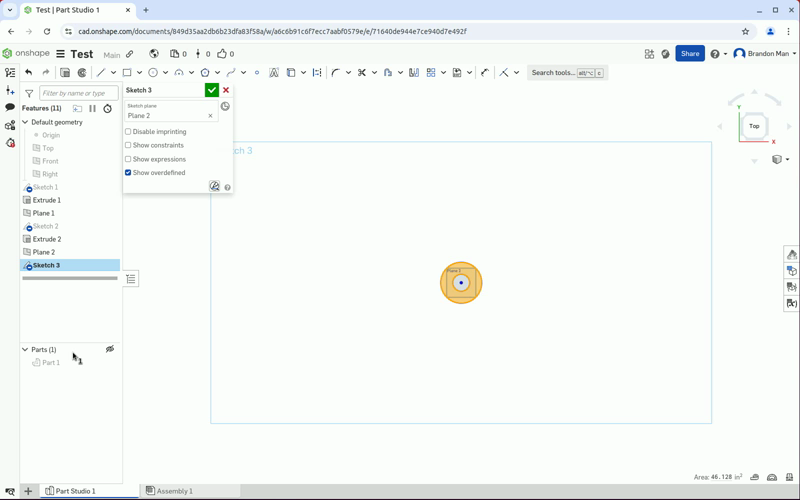
key(shift+y)
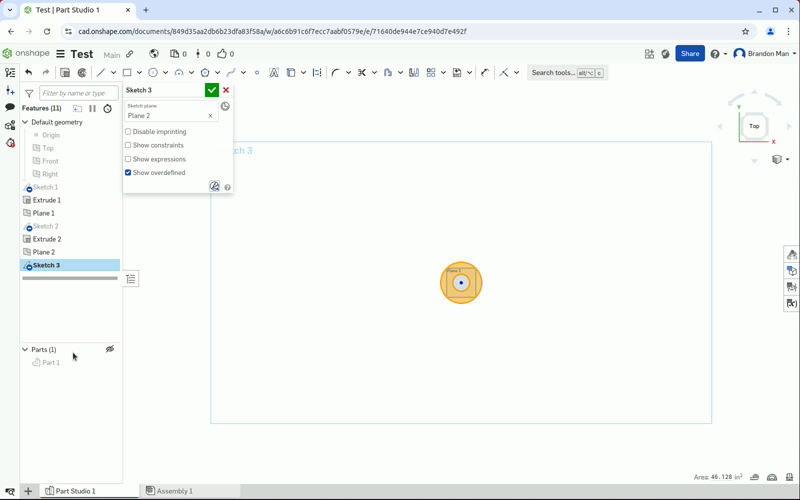
key(shift+e)
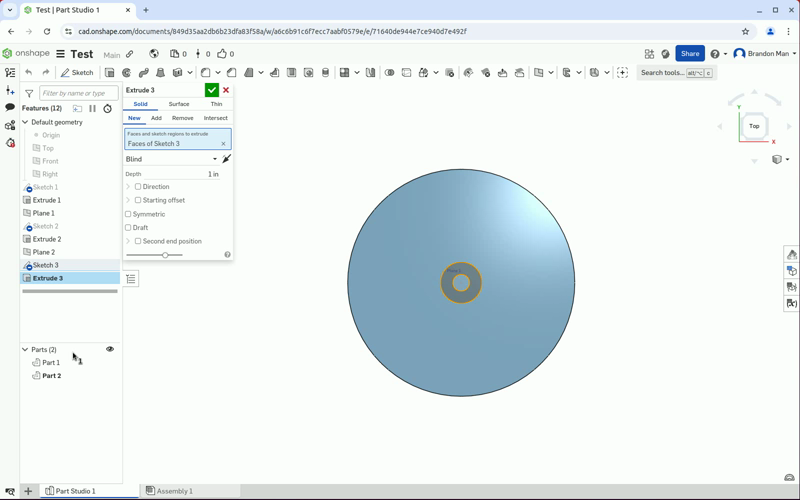
mouse_move(143, 106)
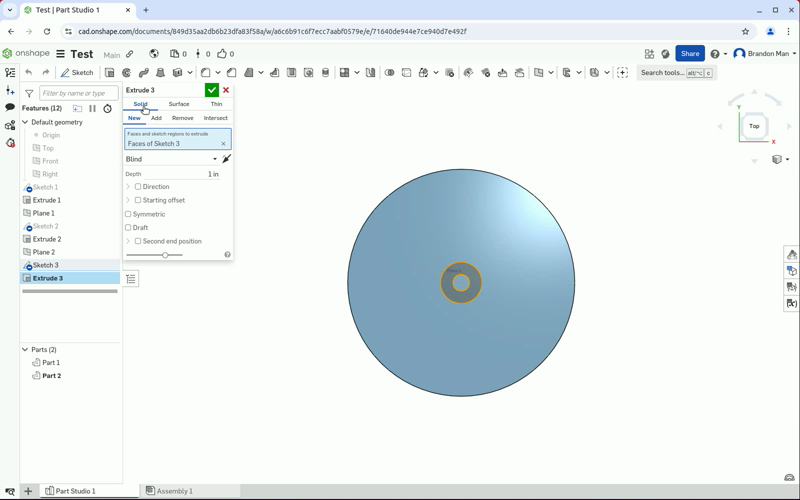
click(143, 106)
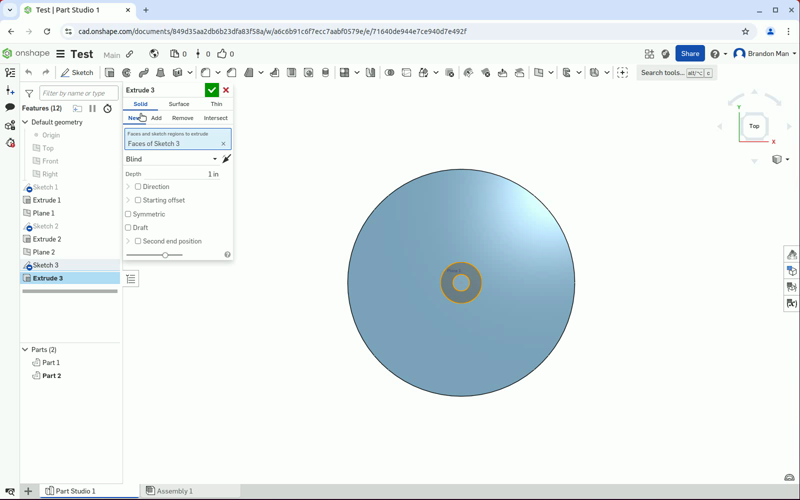
mouse_move(137, 120)
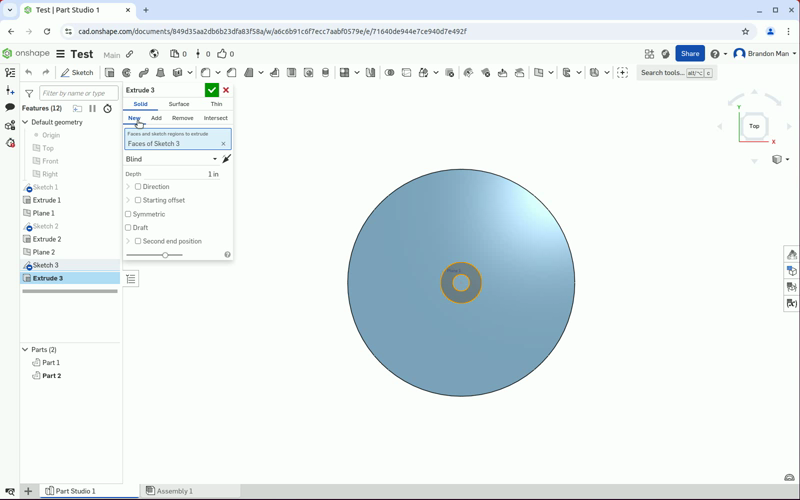
click(137, 120)
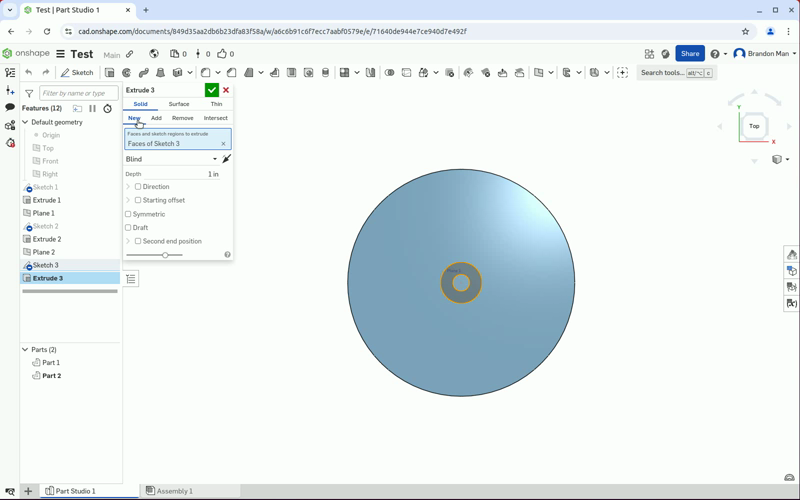
key(tab, 4)
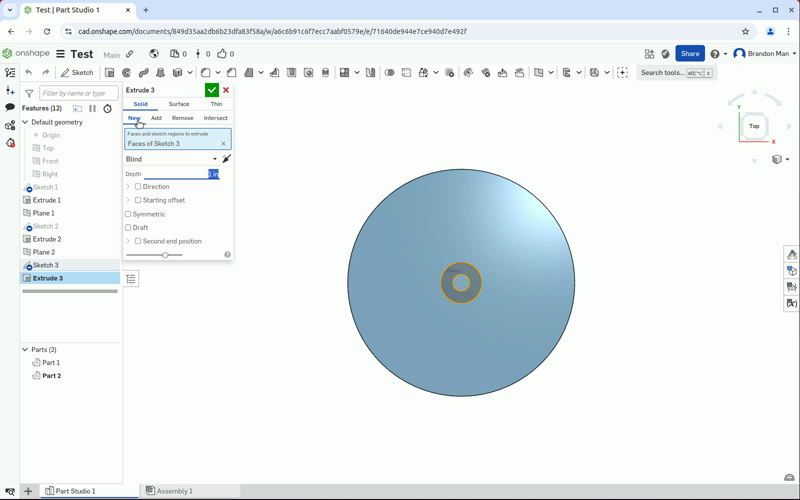
text(18.535)
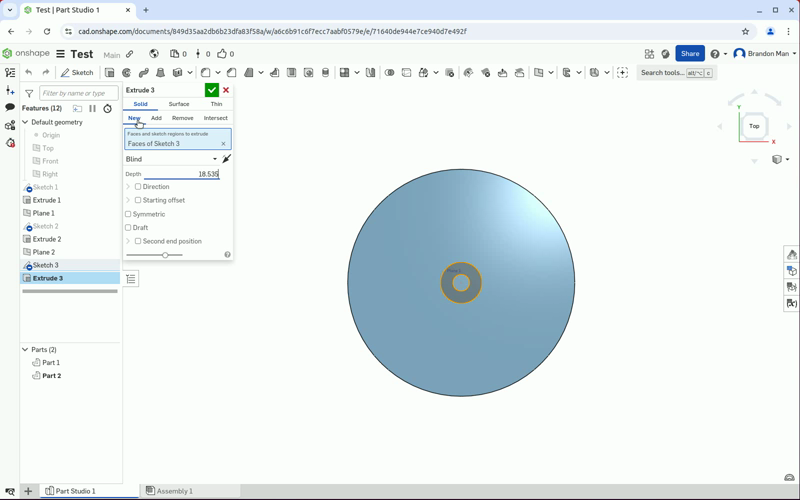
key(enter)
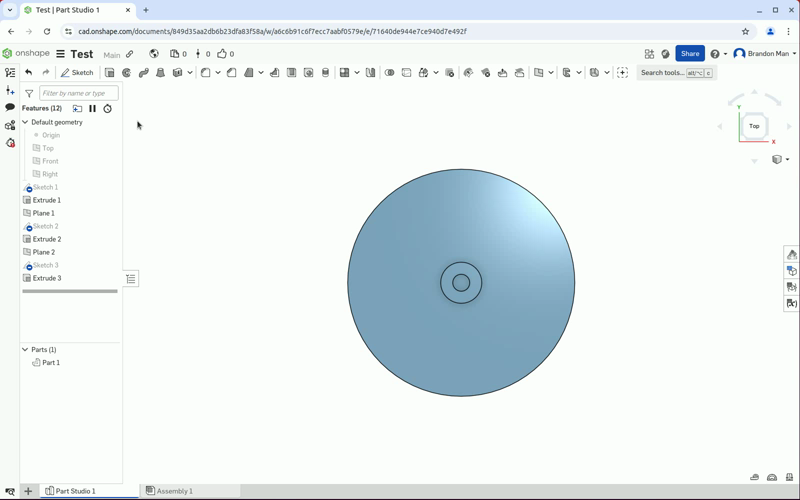
key(shift+h)
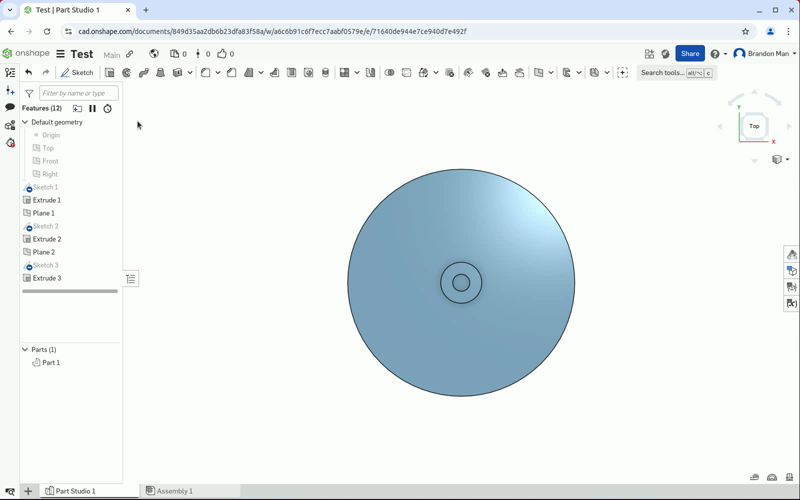
key(shift+h)
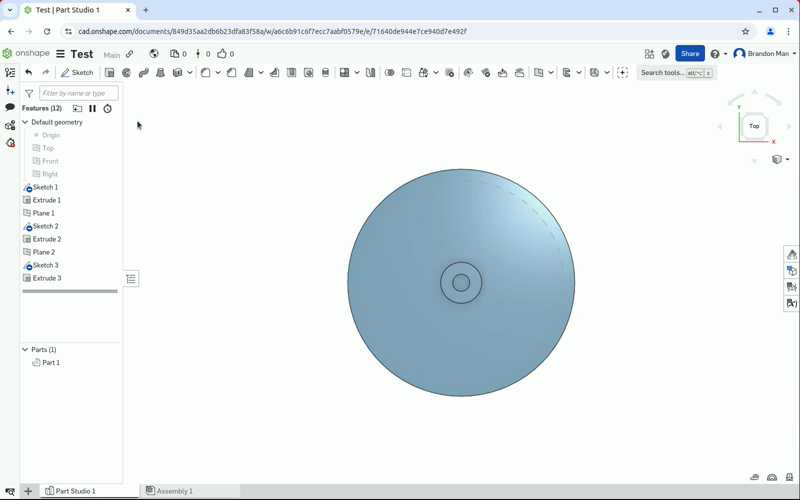
key(shift+7)
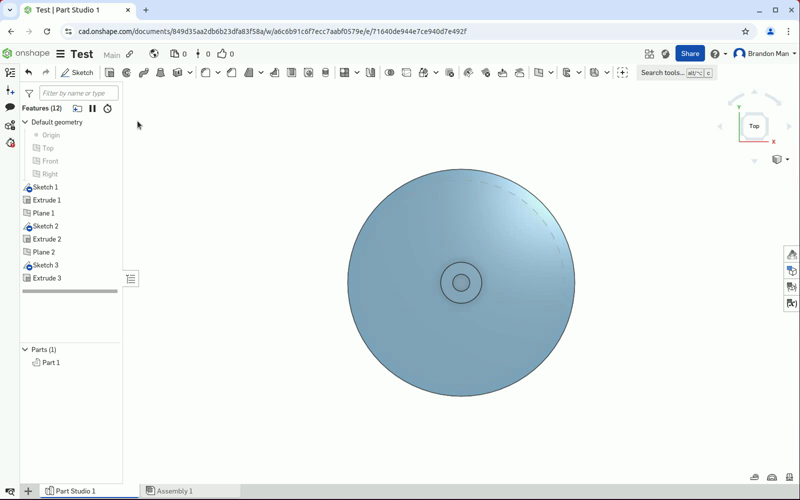
key(up, 3)
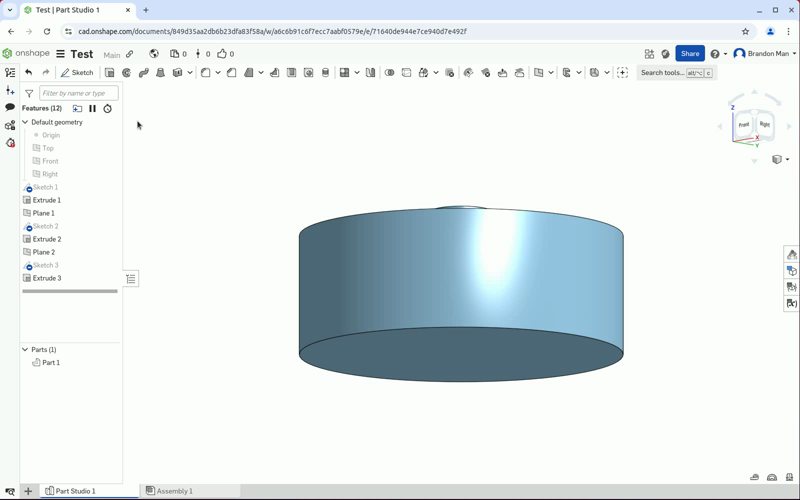
key(left, 3)
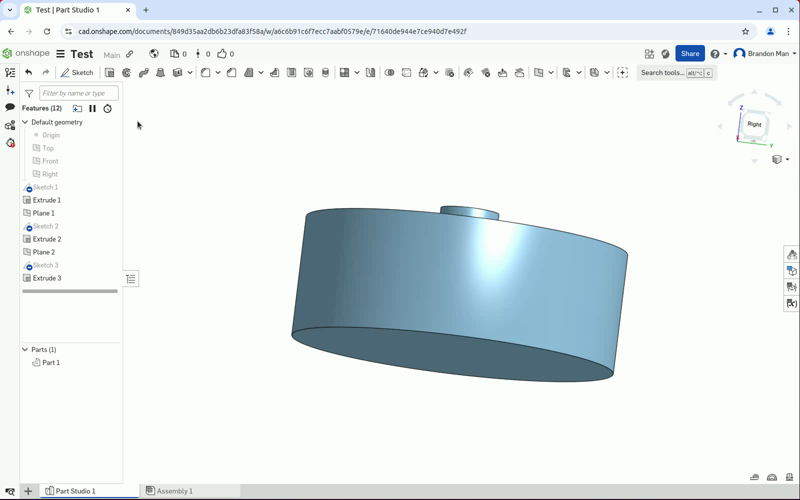
key(right, 3)
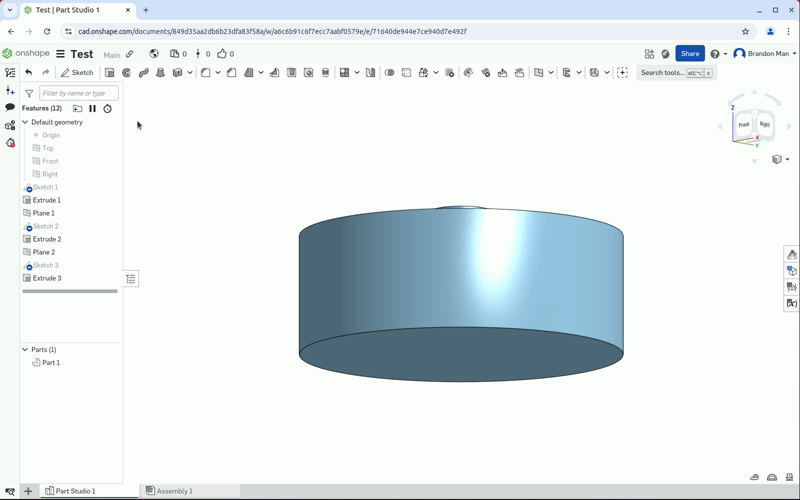
key(down, 3)
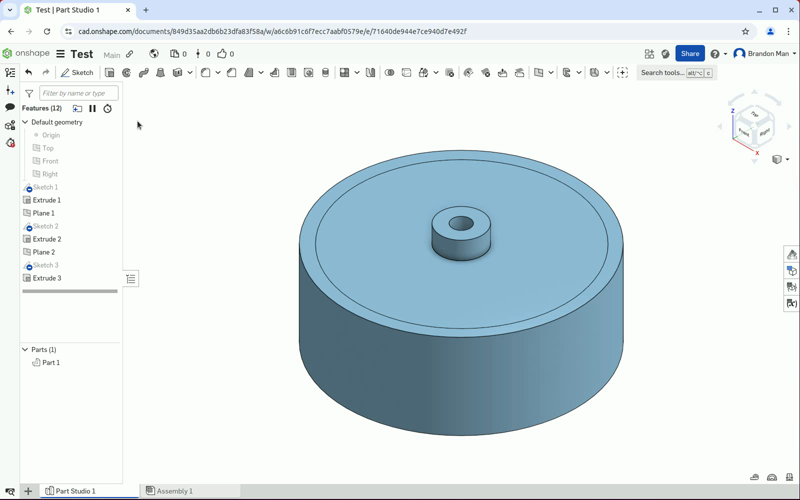
mouse_move(73, 189)
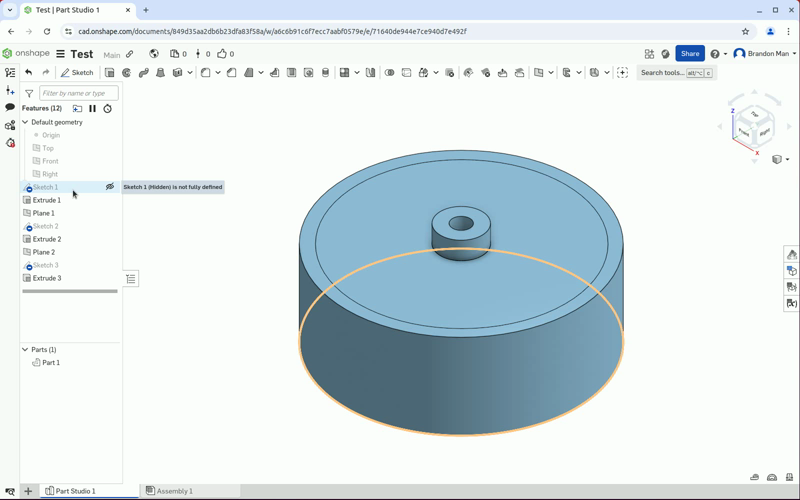
click(73, 189)